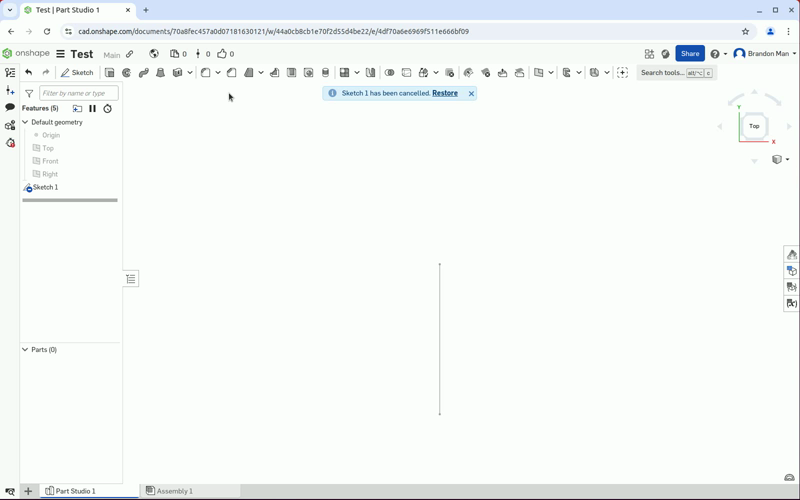
key(shift+h)
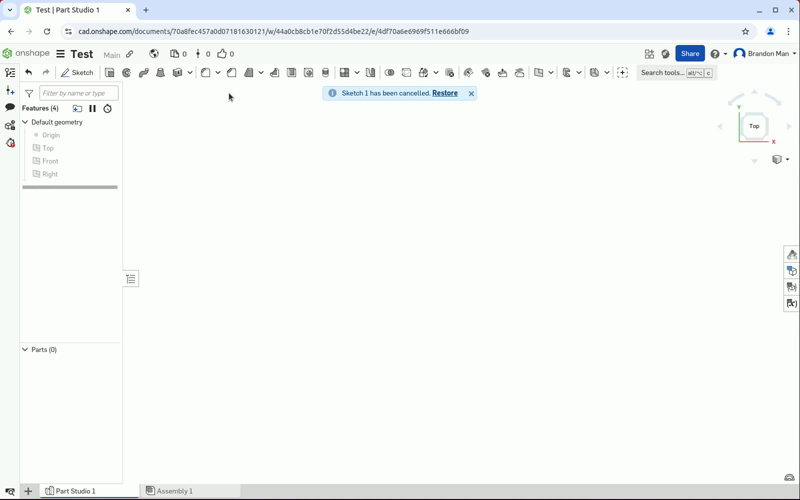
key(shift+s)
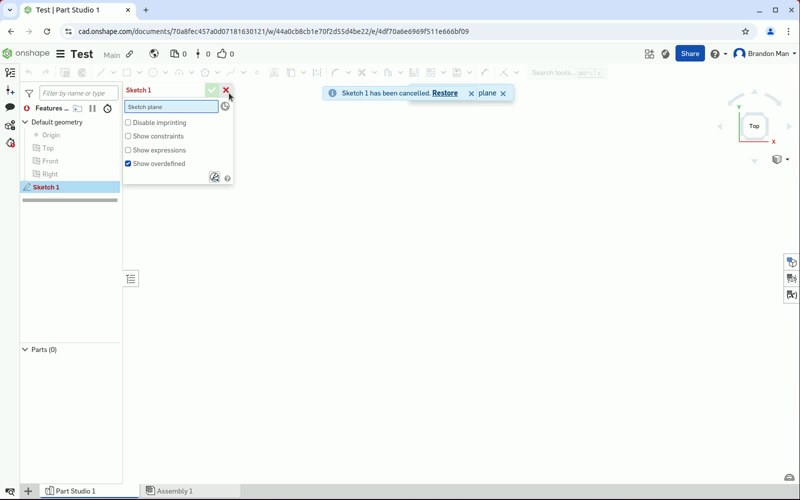
mouse_move(73, 150)
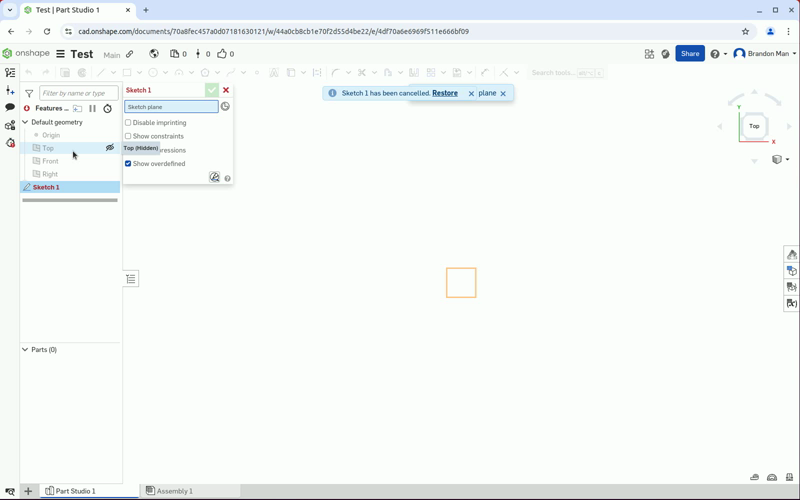
click(73, 150)
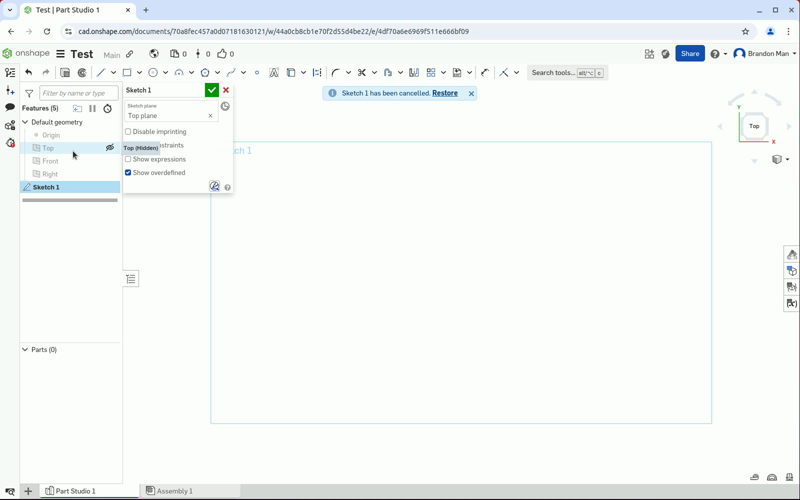
mouse_move(73, 352)
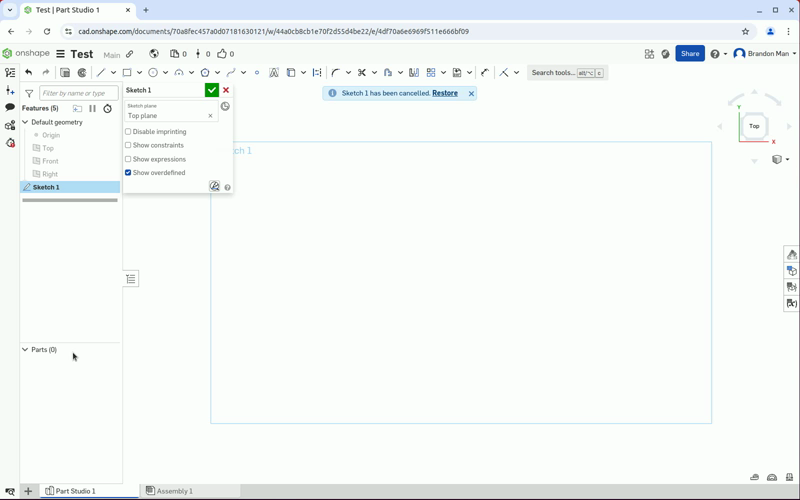
key(y)
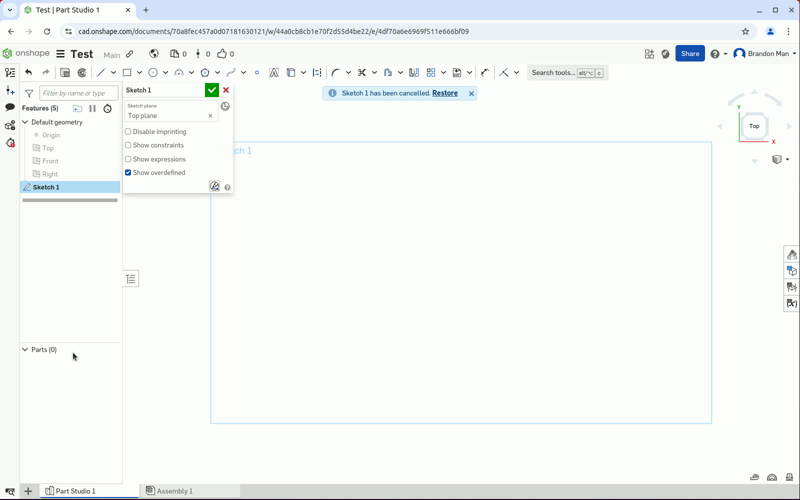
key(l)
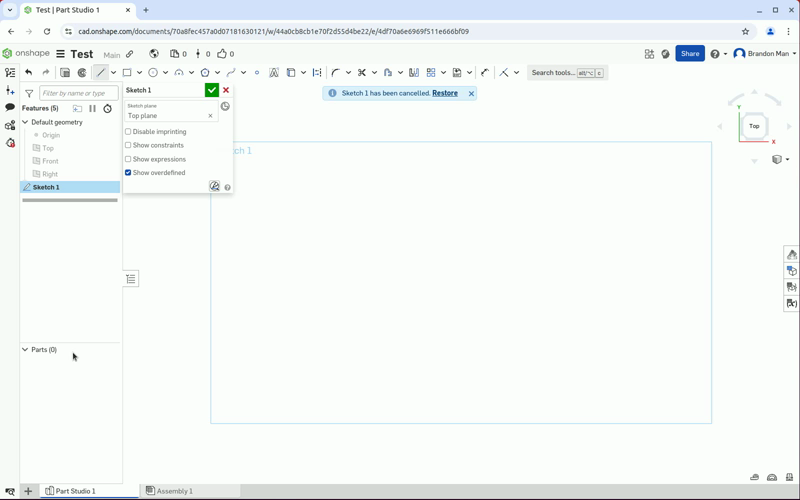
key_down(shift)
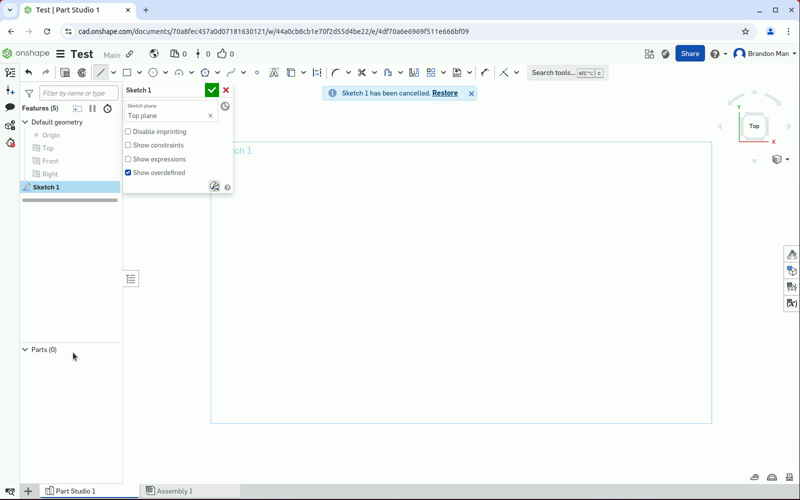
mouse_move(404, 321)
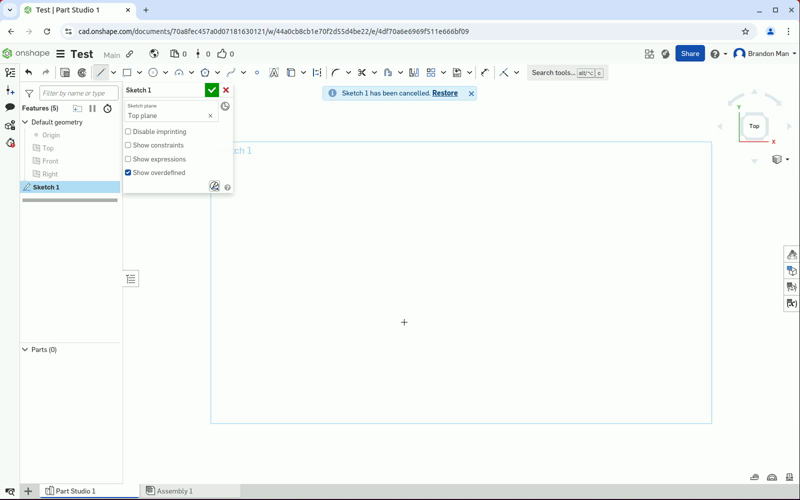
click(404, 321)
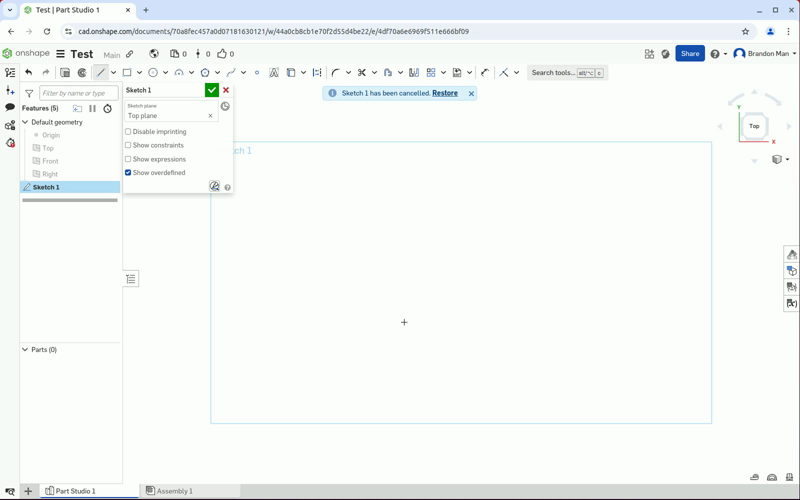
key_up(shift)
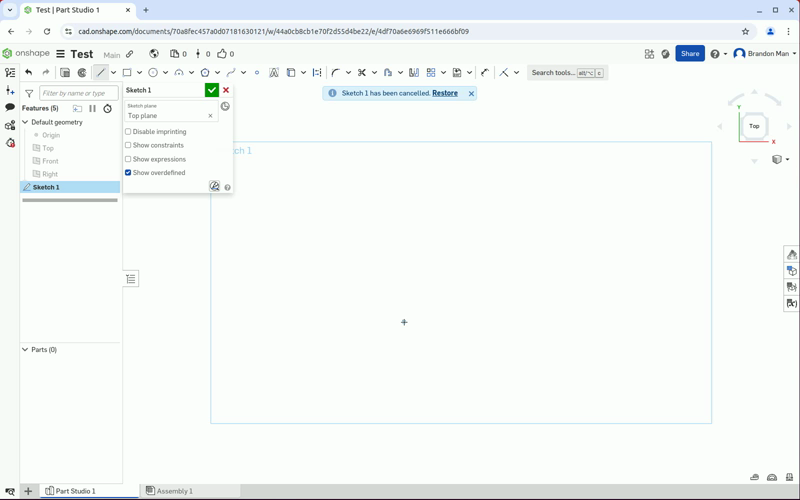
key_down(shift)
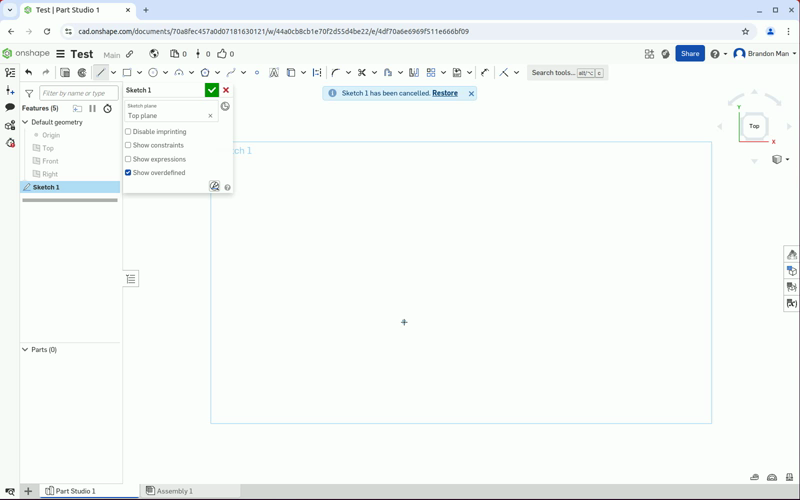
mouse_move(525, 321)
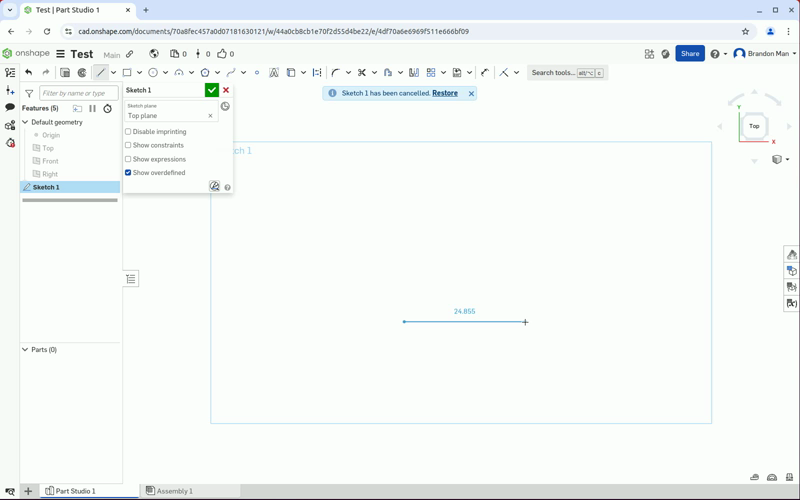
click(525, 321)
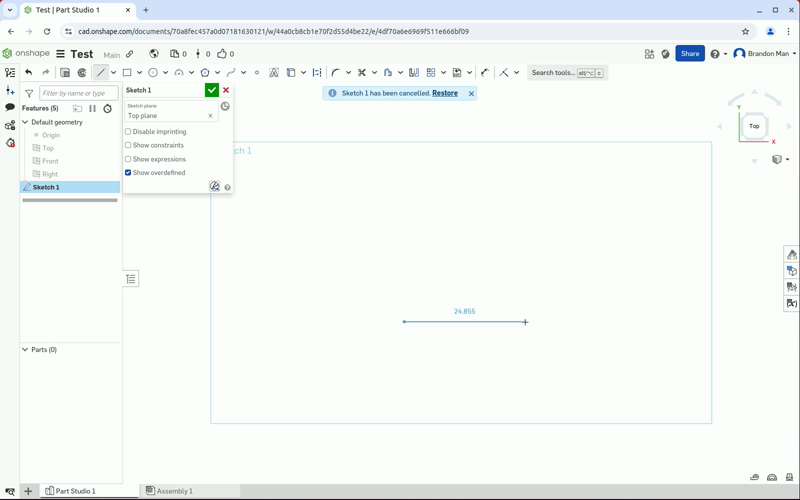
key_up(shift)
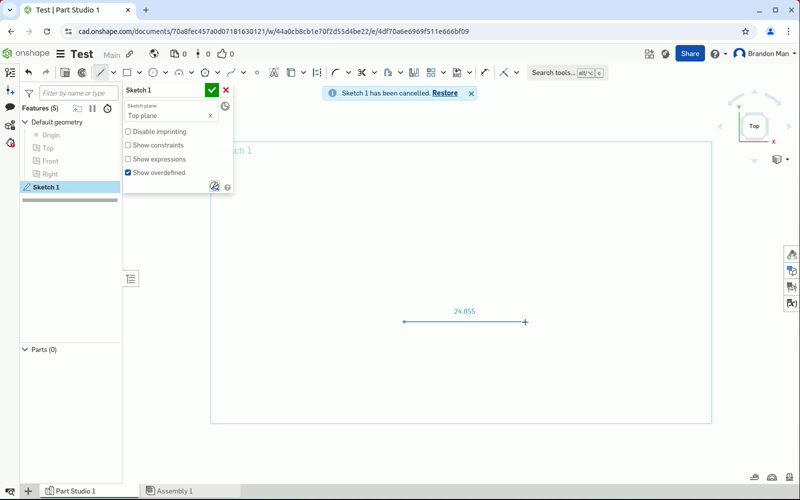
key_down(shift)
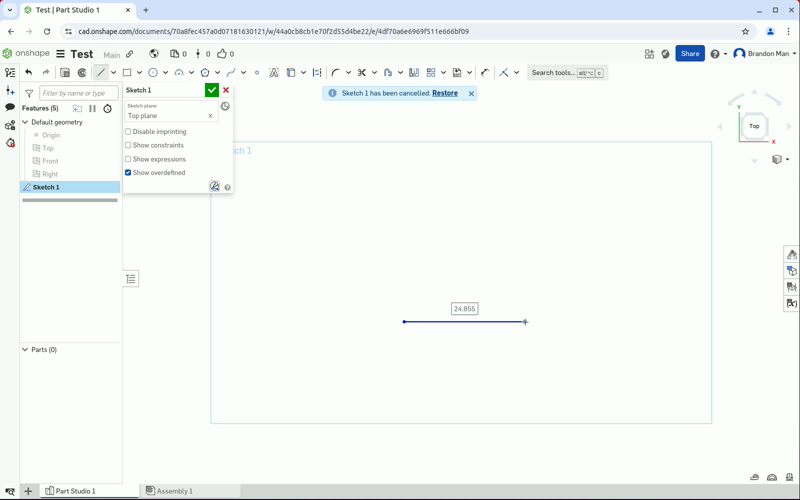
mouse_move(525, 170)
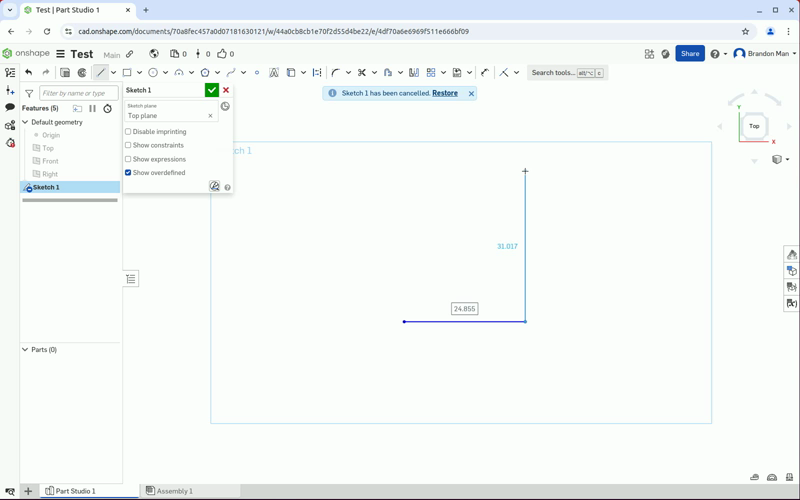
click(525, 170)
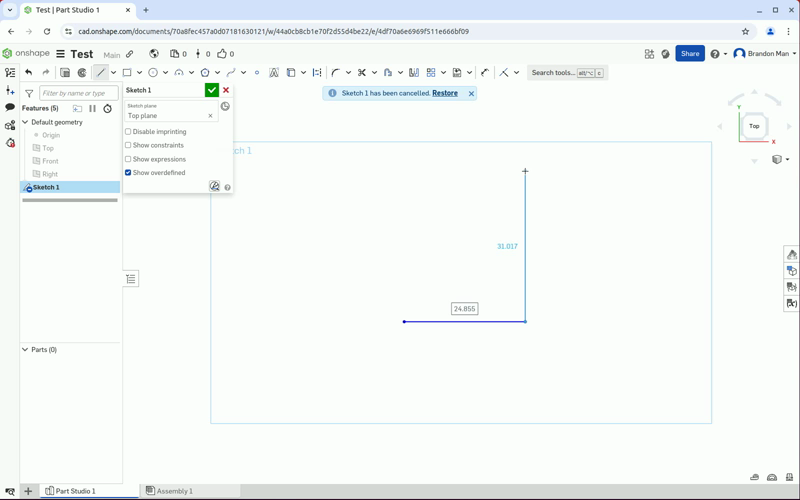
key_up(shift)
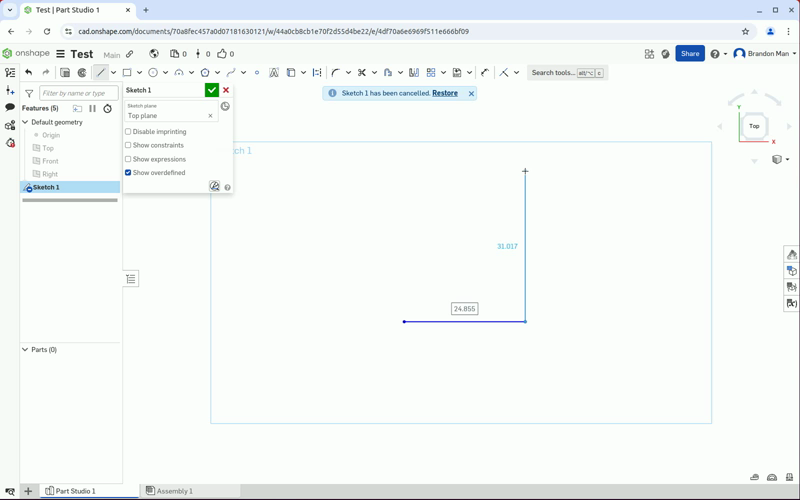
key_down(shift)
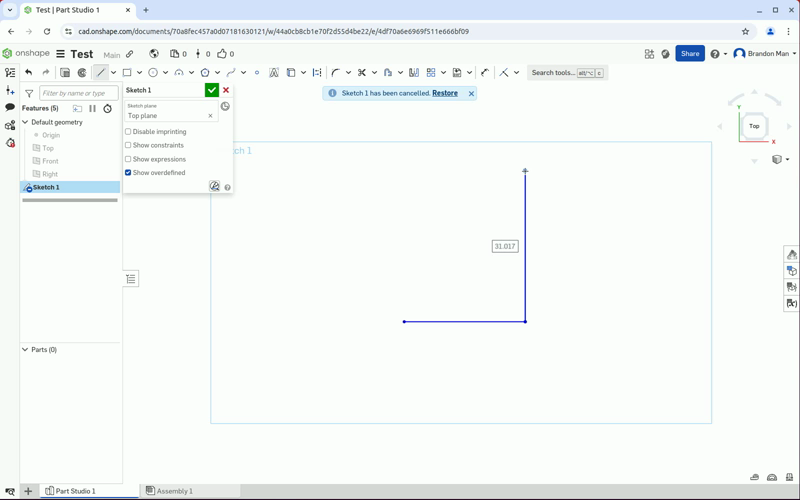
mouse_move(404, 170)
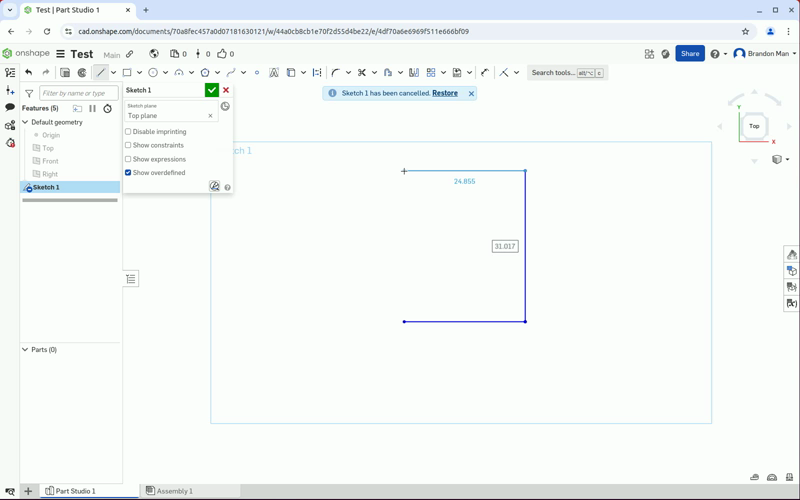
click(404, 170)
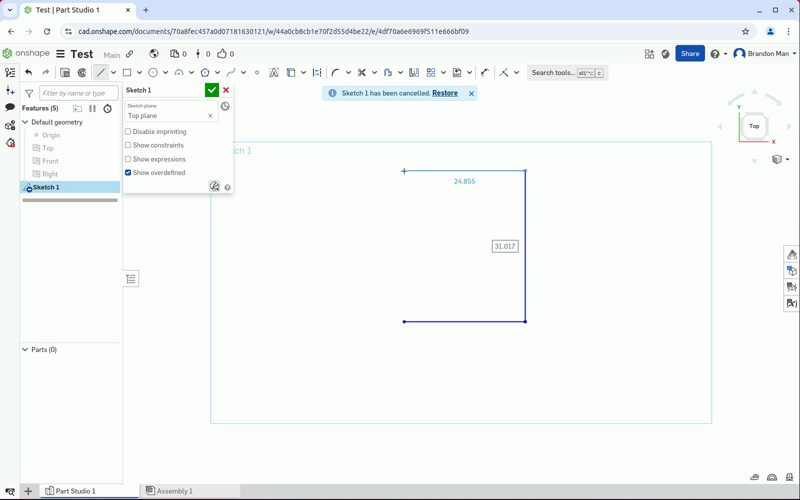
key_up(shift)
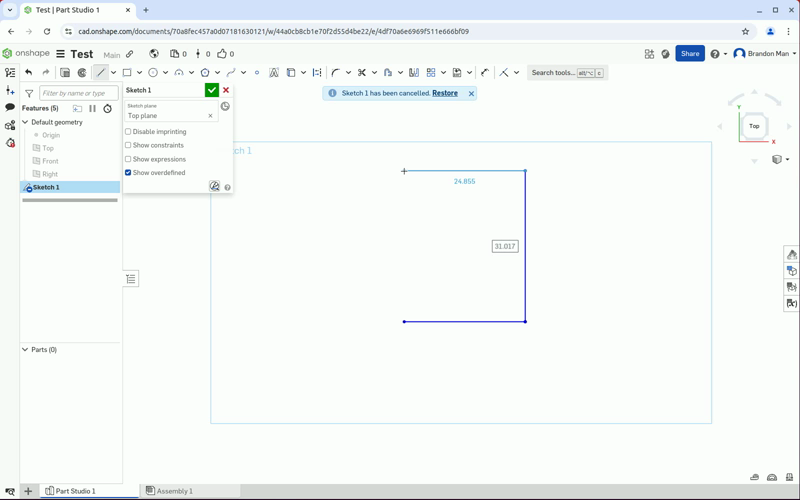
key_down(shift)
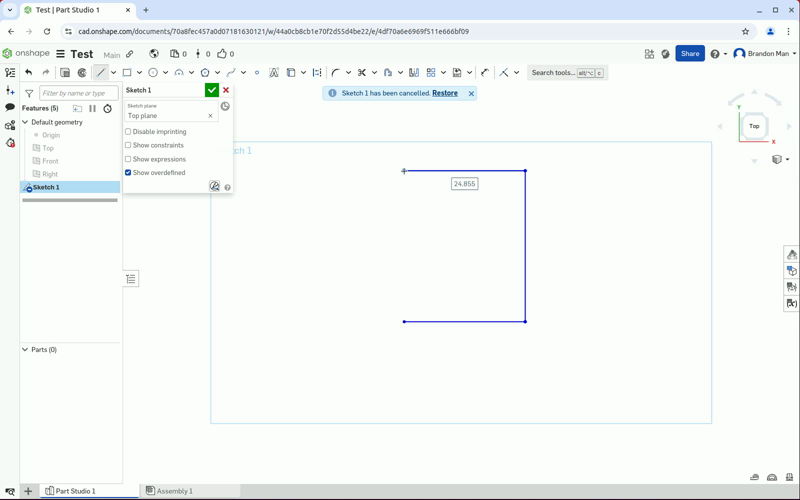
mouse_move(404, 321)
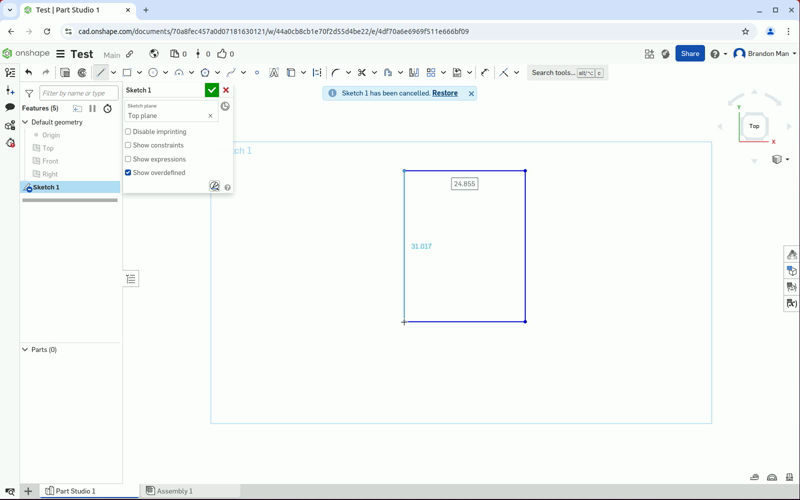
key_up(shift)
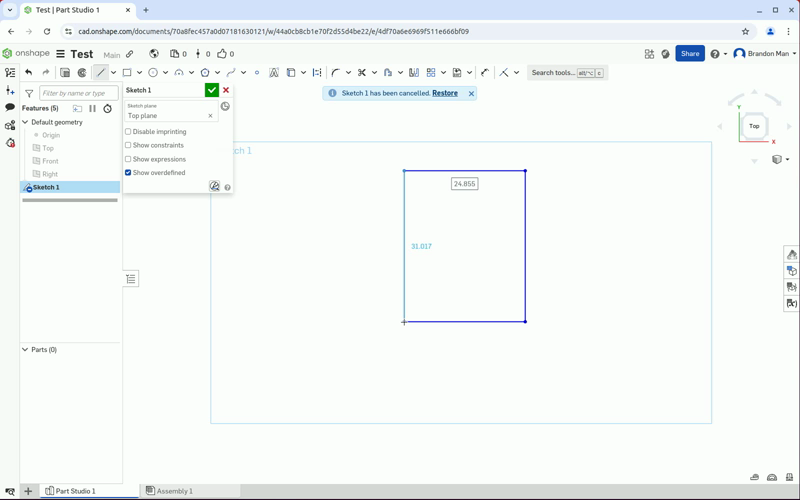
click(404, 321)
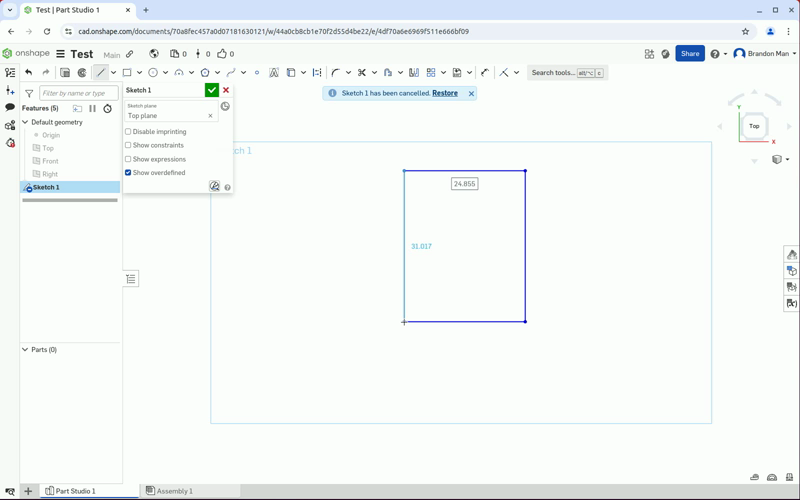
key(esc)
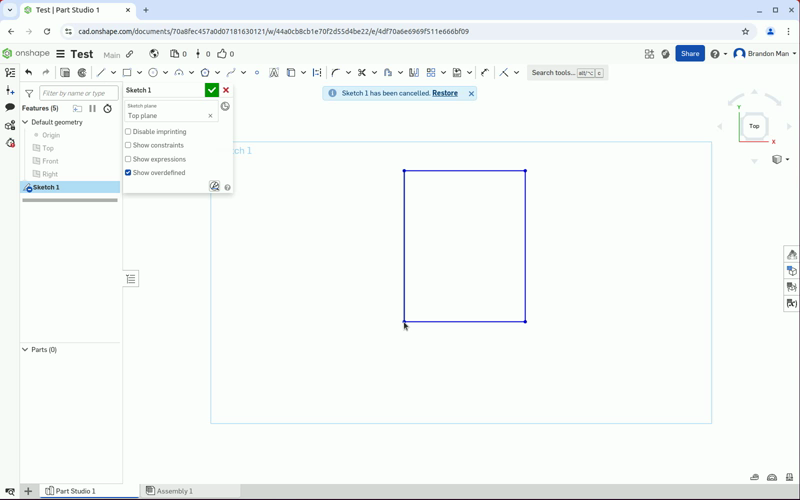
mouse_move(489, 211)
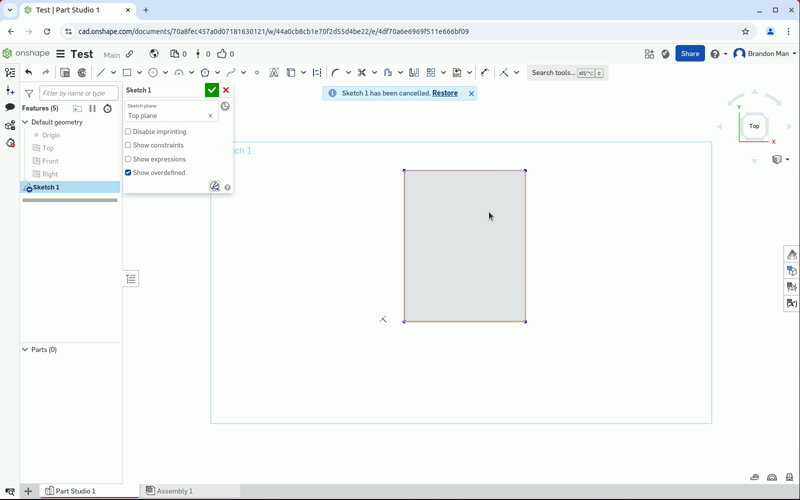
click(489, 211)
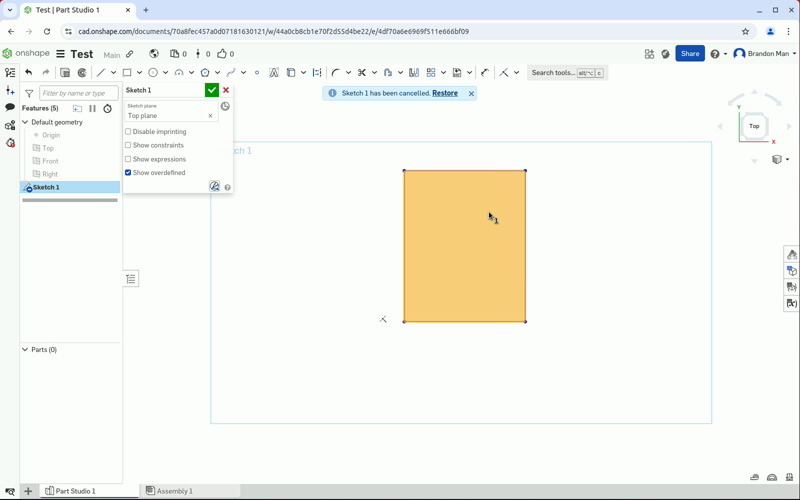
mouse_move(73, 352)
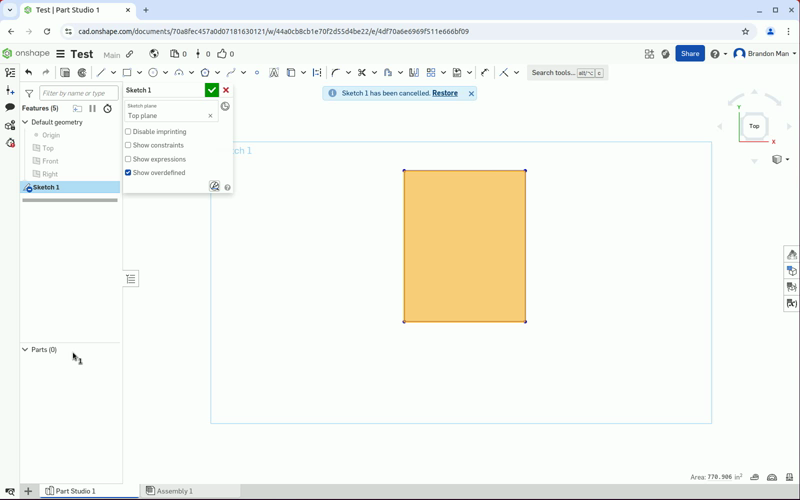
key(shift+y)
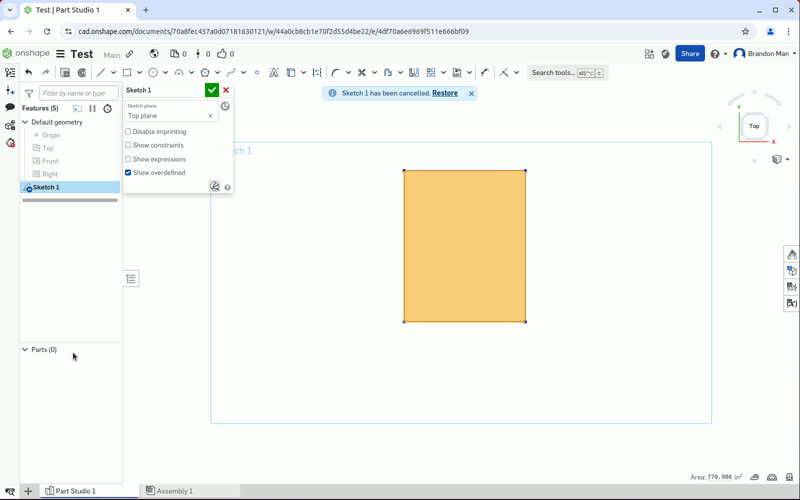
key(shift+e)
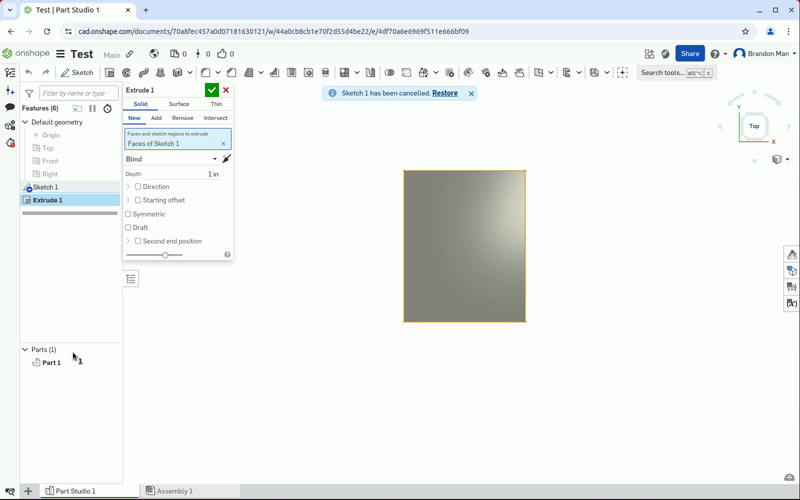
mouse_move(143, 106)
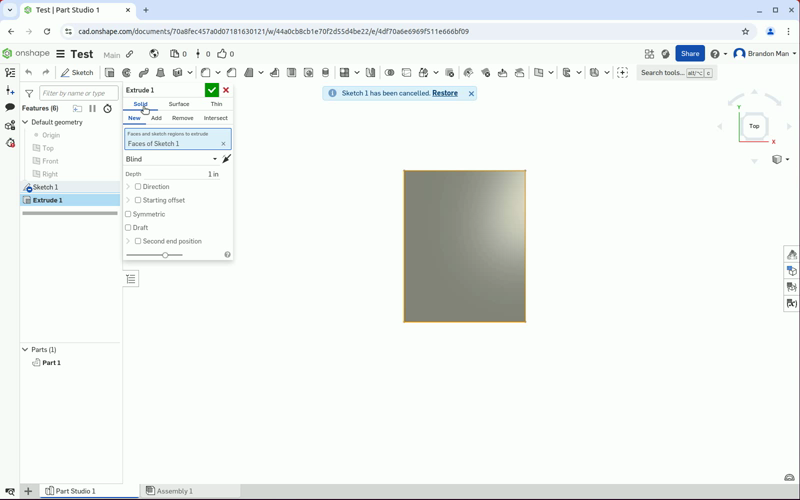
click(143, 106)
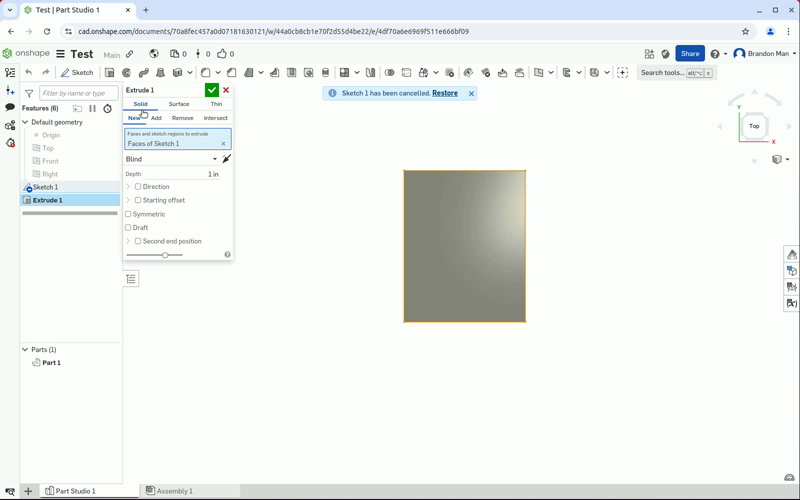
mouse_move(137, 120)
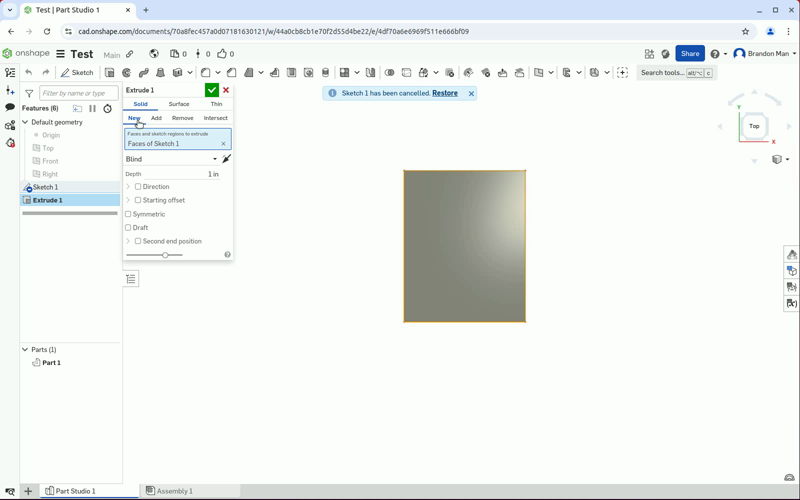
click(137, 120)
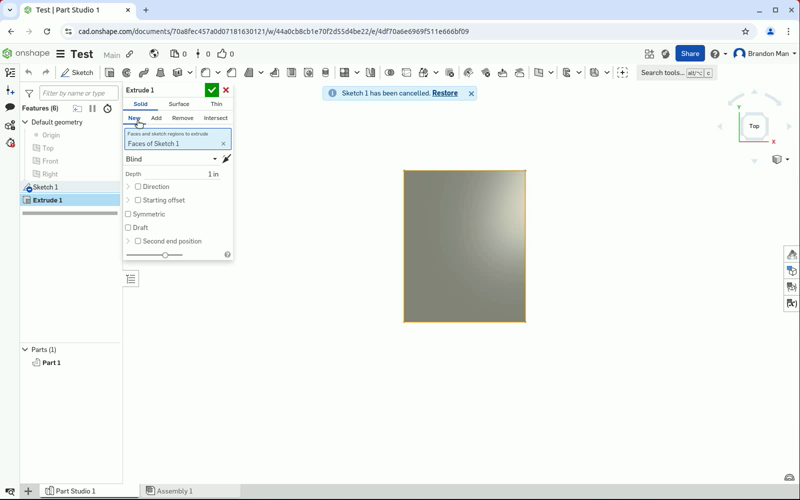
key(tab, 4)
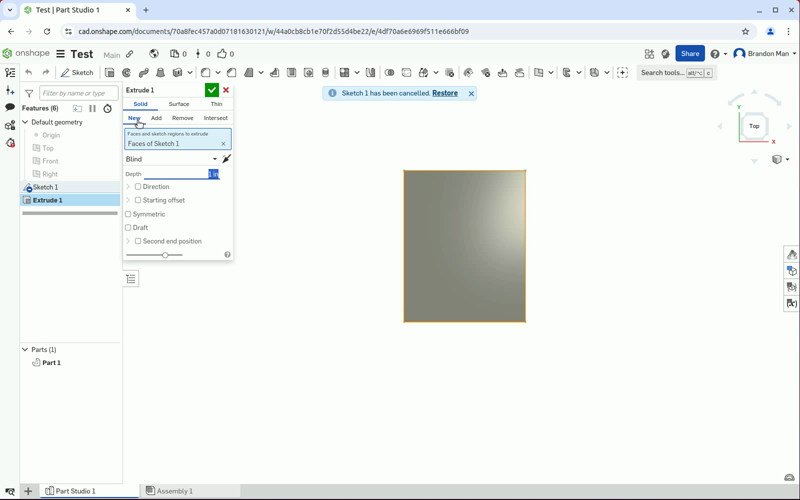
text(0.241)
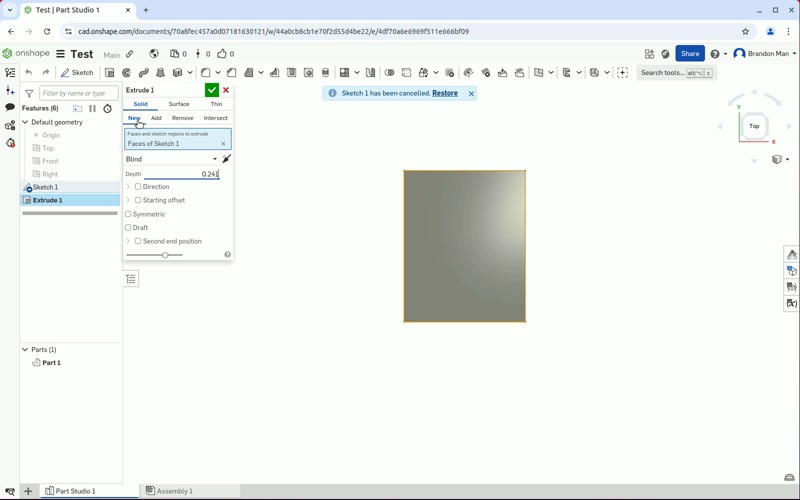
key(enter)
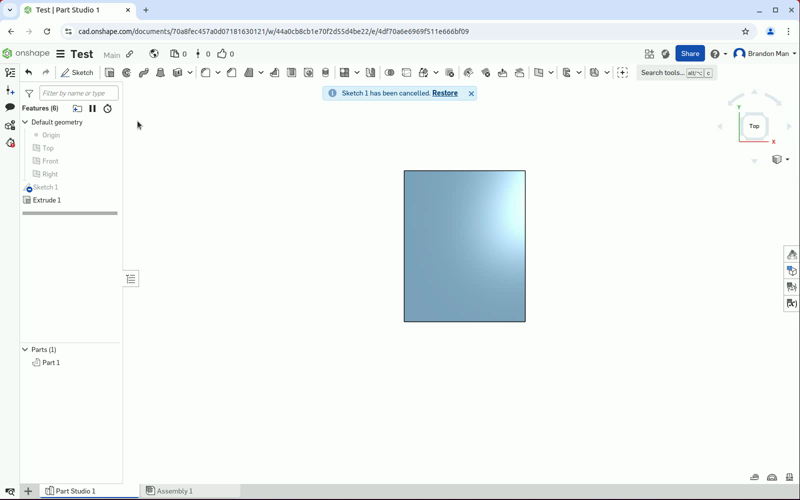
key(shift+h)
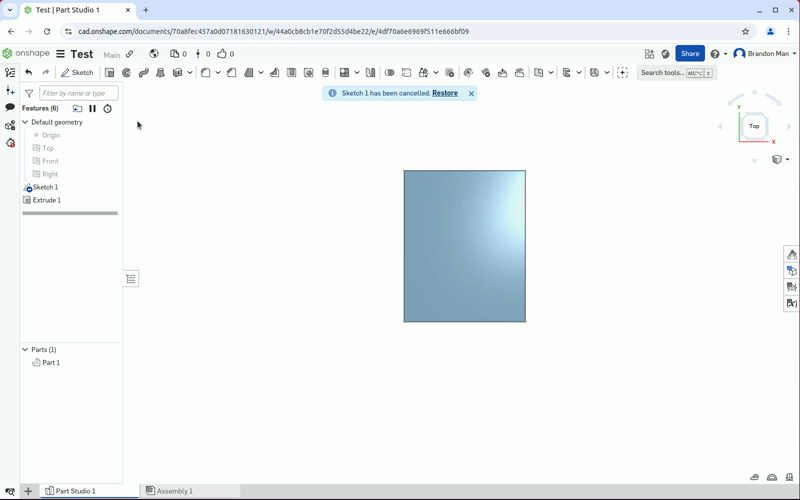
key(shift+h)
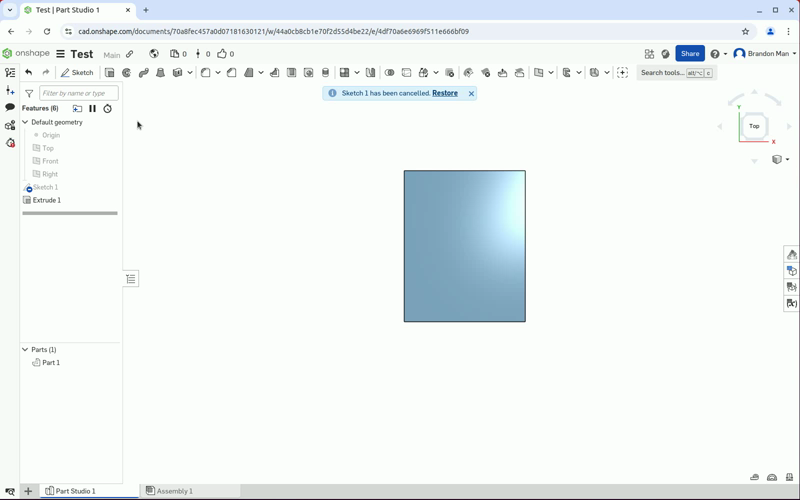
mouse_move(73, 189)
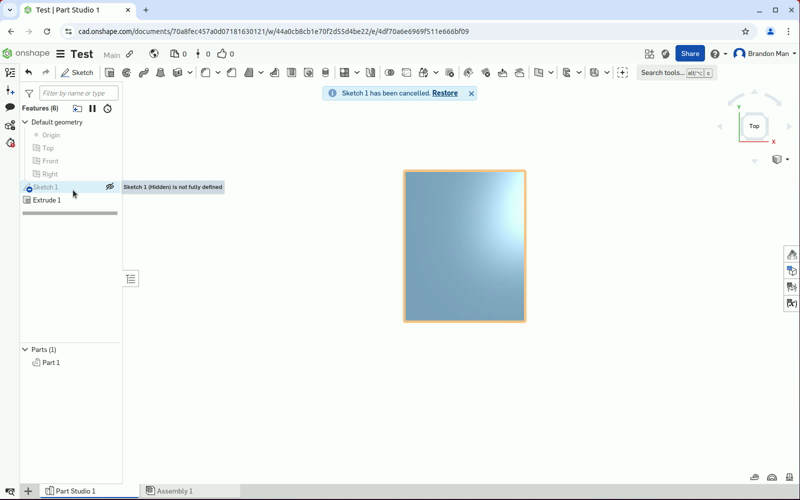
click(73, 189)
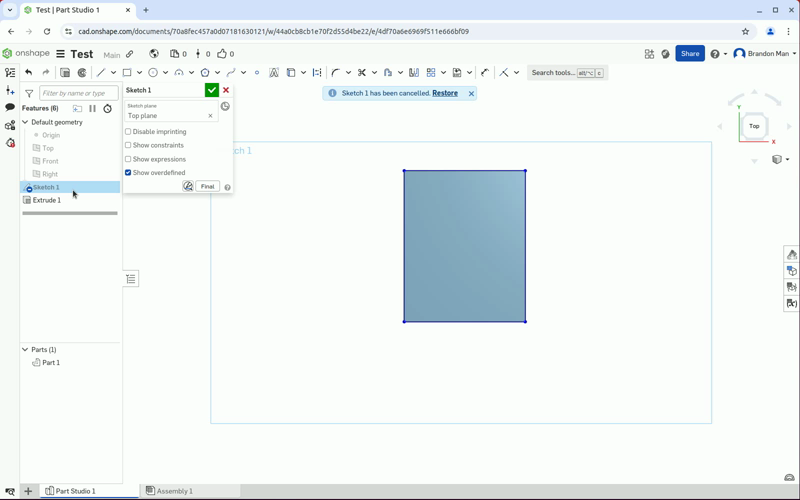
mouse_move(229, 92)
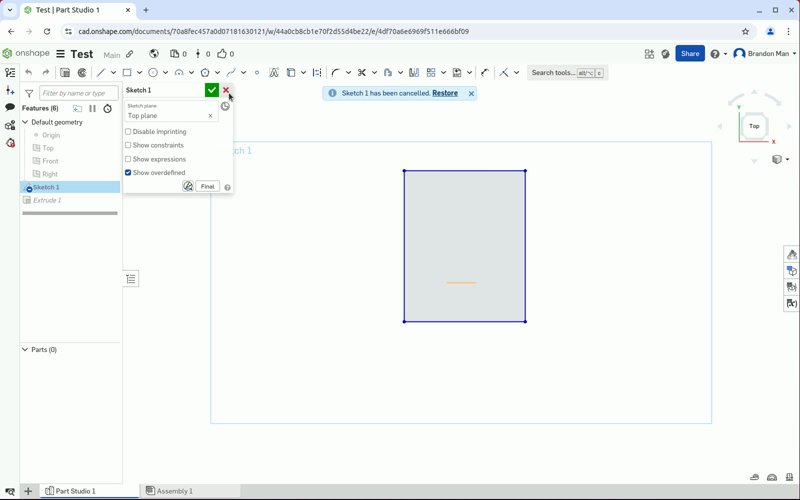
click(229, 92)
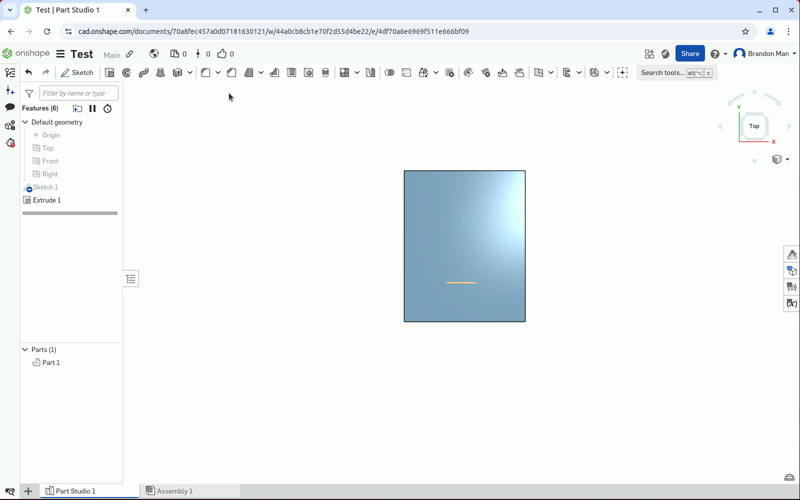
mouse_move(541, 75)
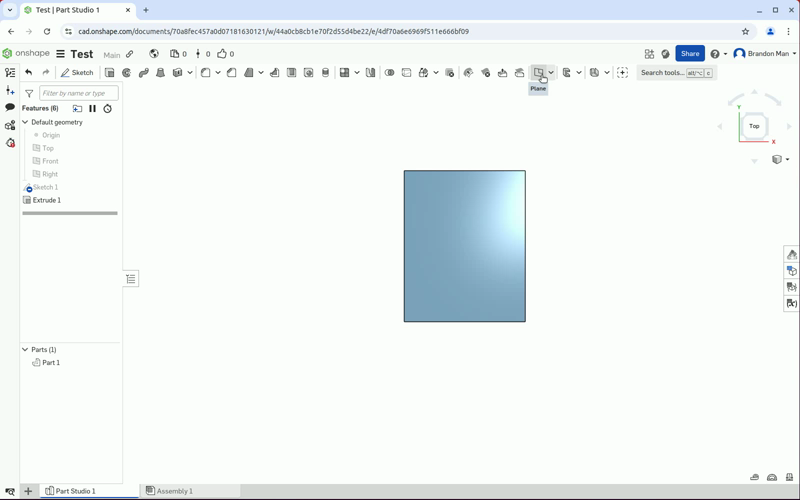
click(541, 75)
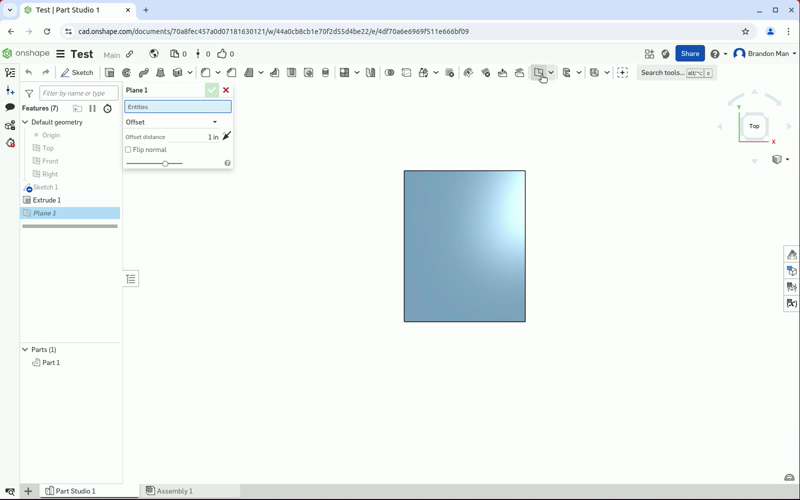
mouse_move(73, 150)
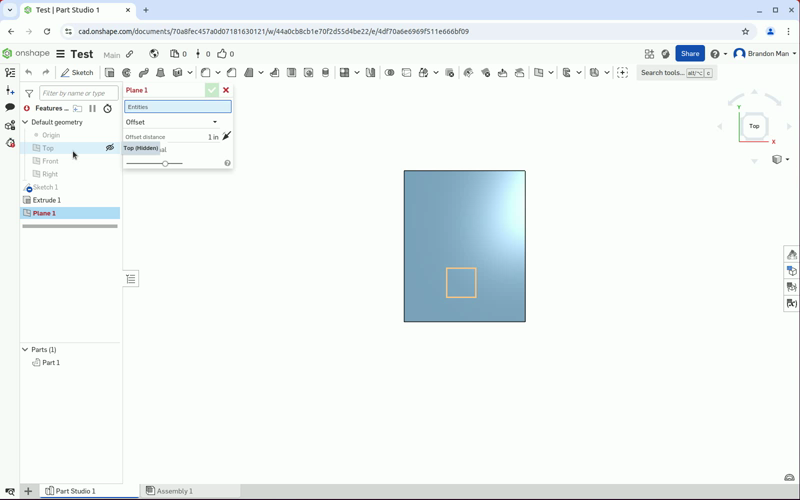
click(73, 150)
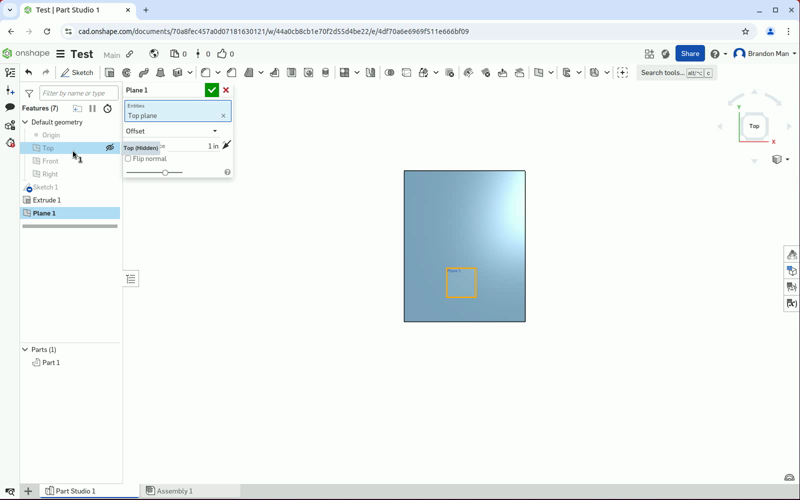
key(tab, 2)
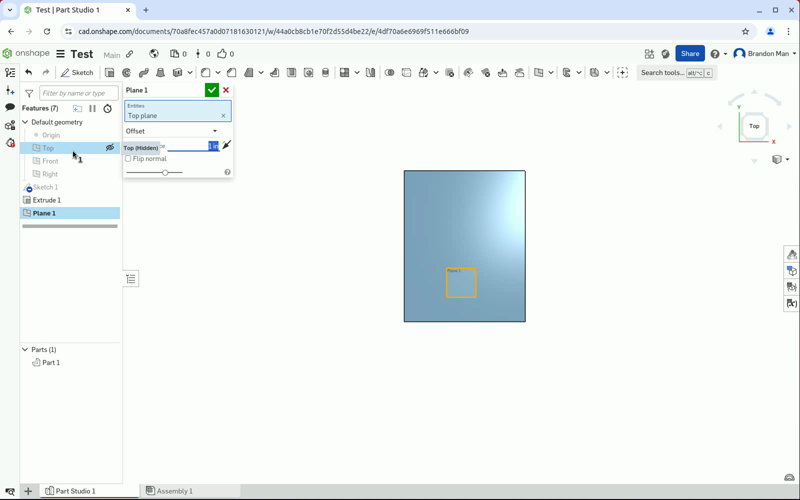
text(0.246)
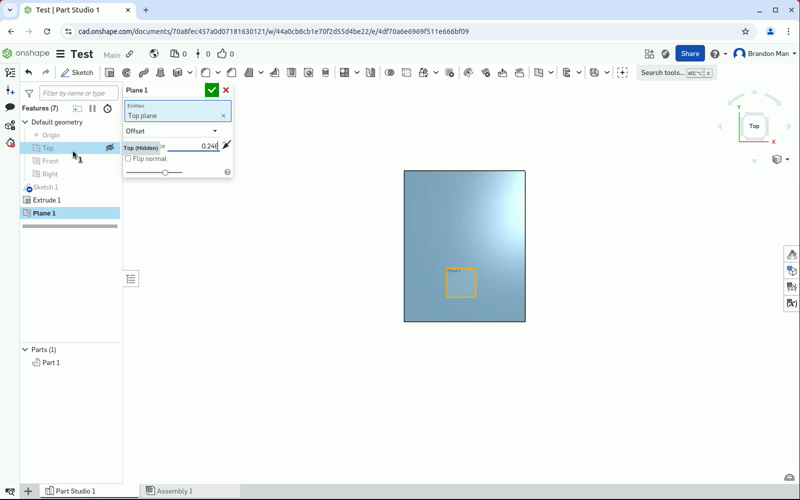
key(enter, 2)
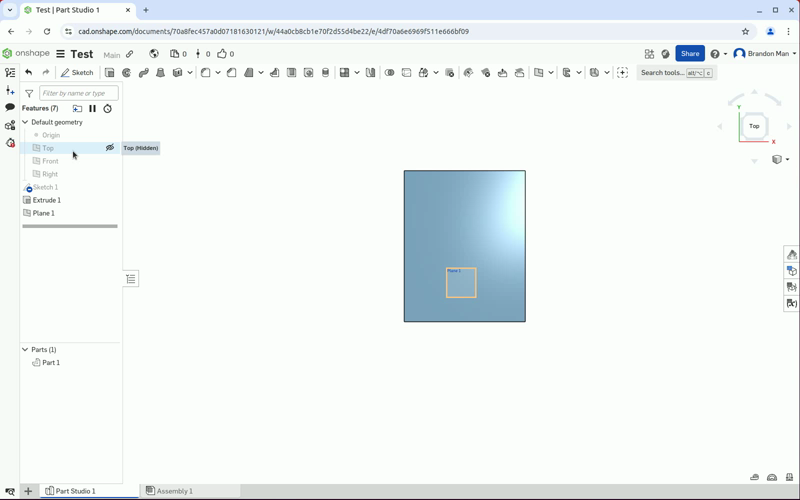
key(shift+s)
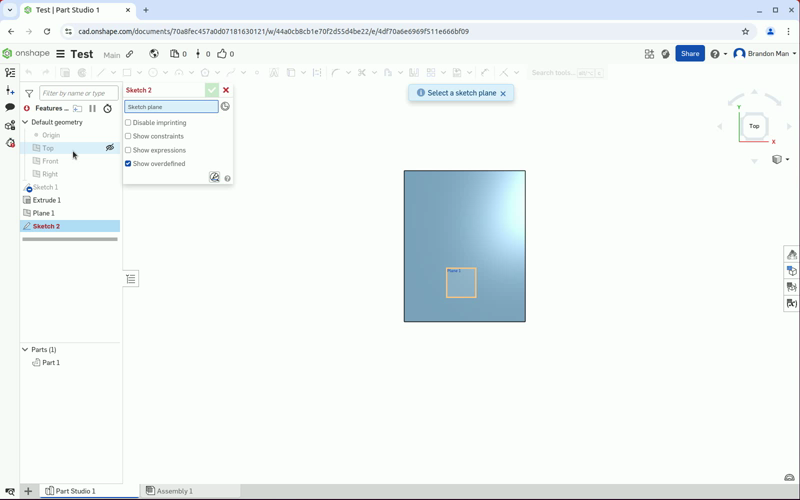
mouse_move(73, 215)
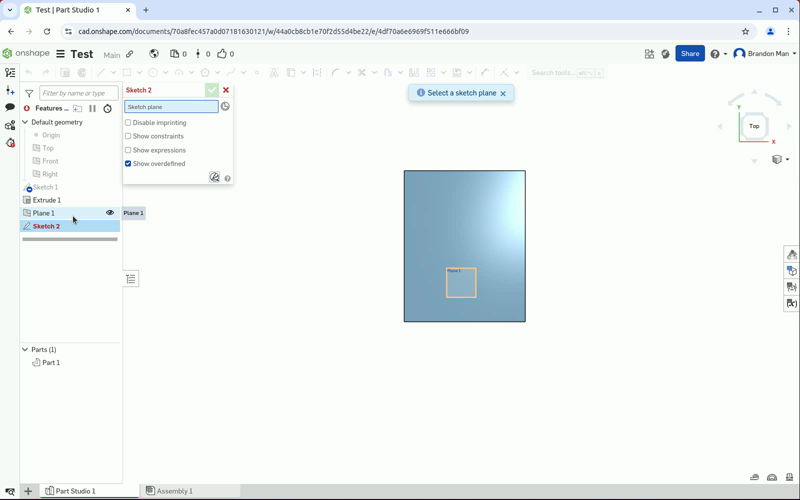
click(73, 215)
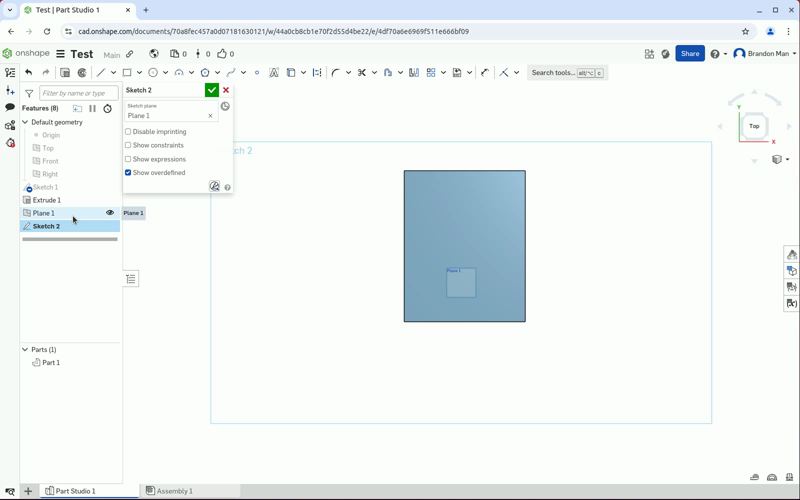
mouse_move(73, 352)
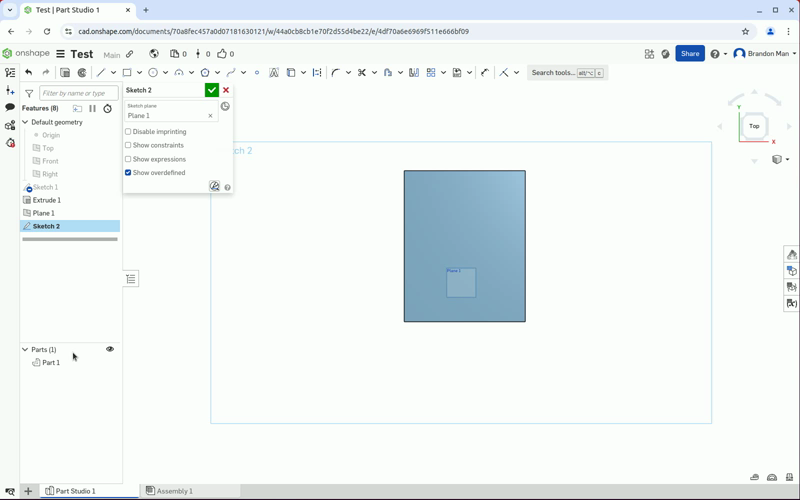
key(y)
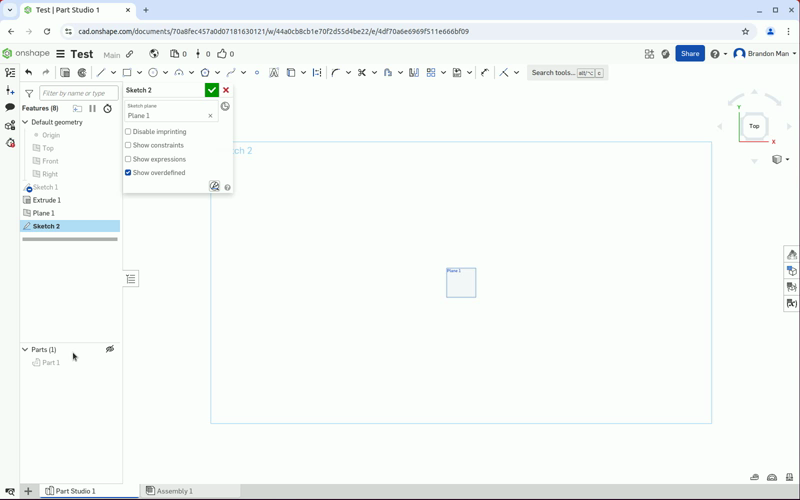
key(l)
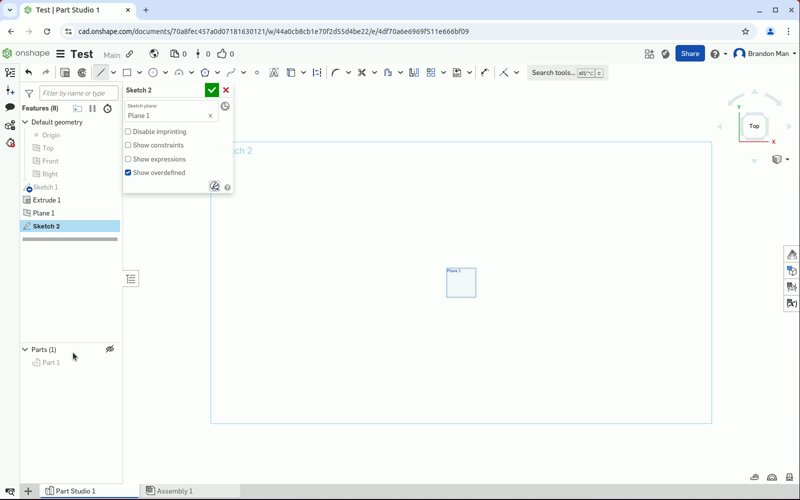
key_down(shift)
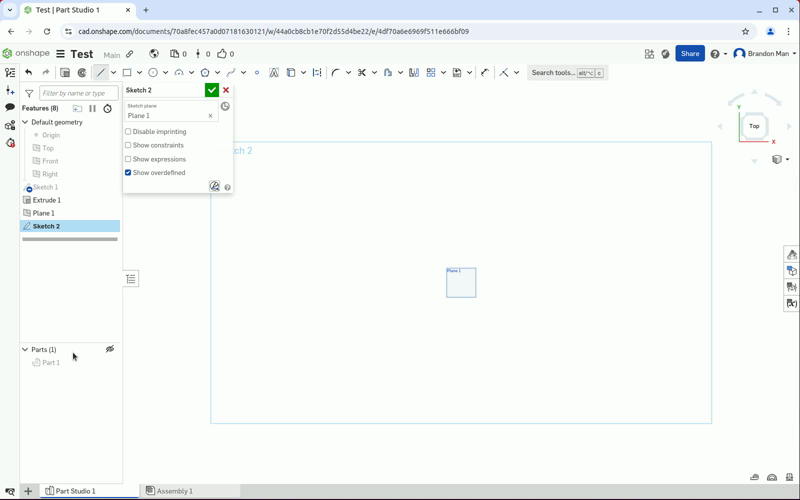
mouse_move(404, 270)
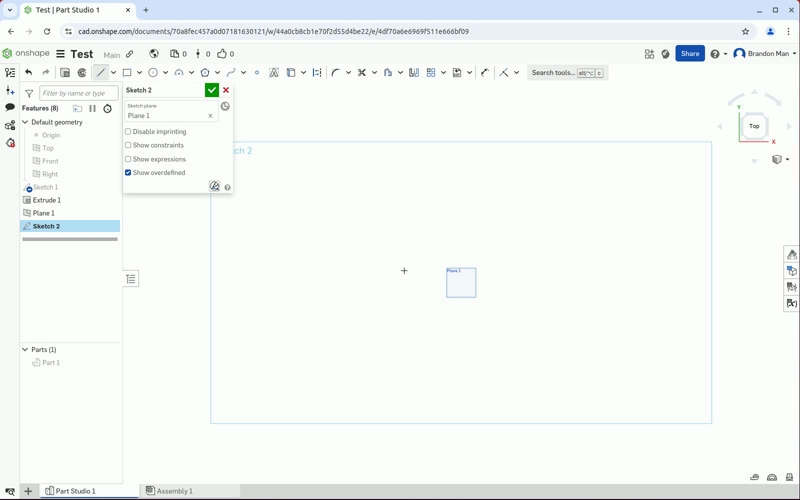
click(404, 270)
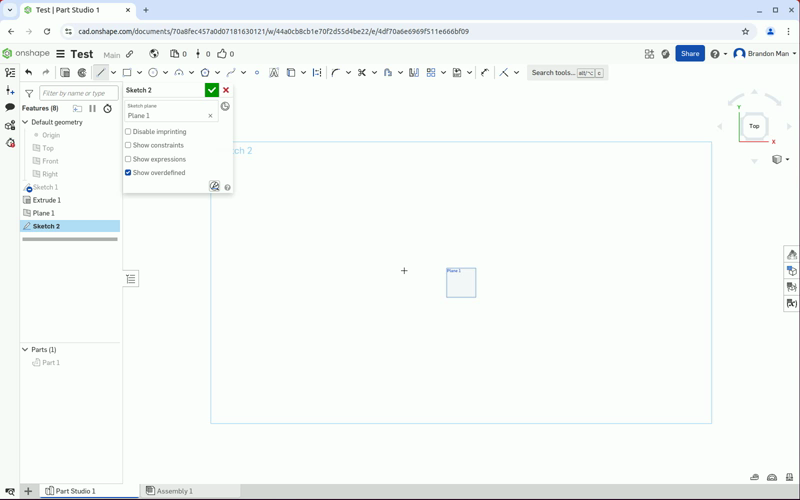
key_up(shift)
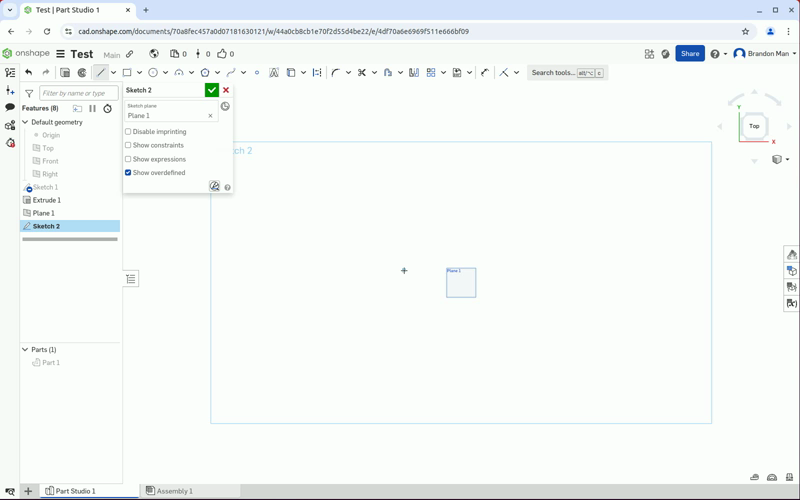
key_down(shift)
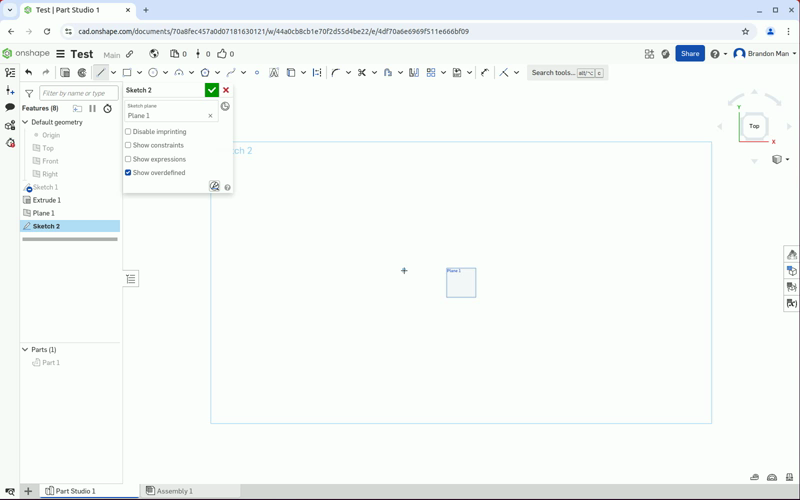
mouse_move(525, 270)
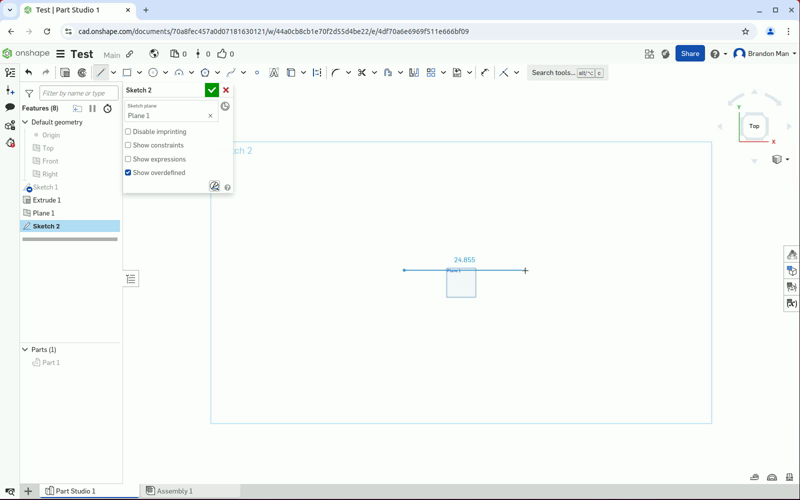
click(525, 270)
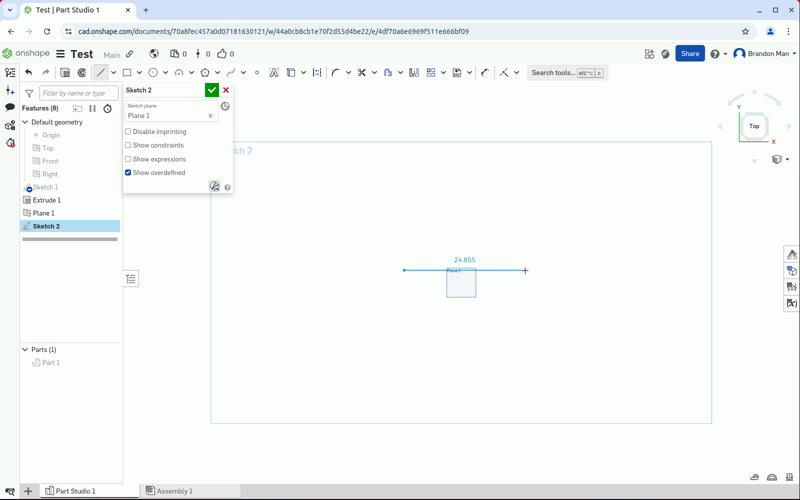
key_up(shift)
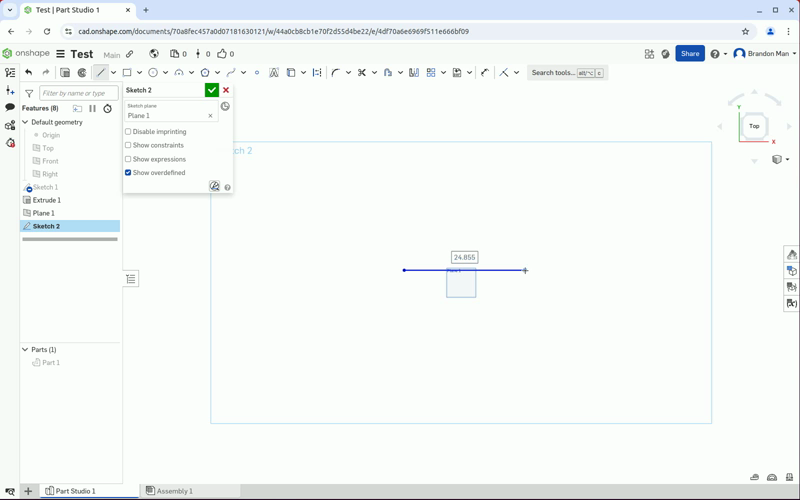
key_down(shift)
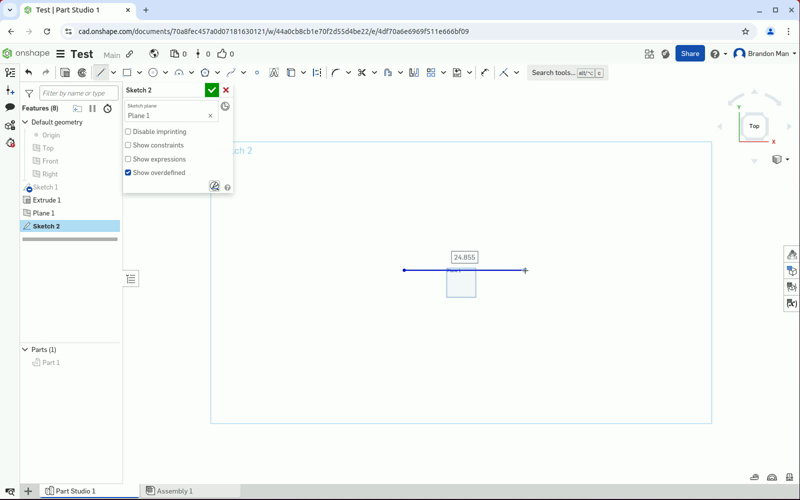
mouse_move(555, 270)
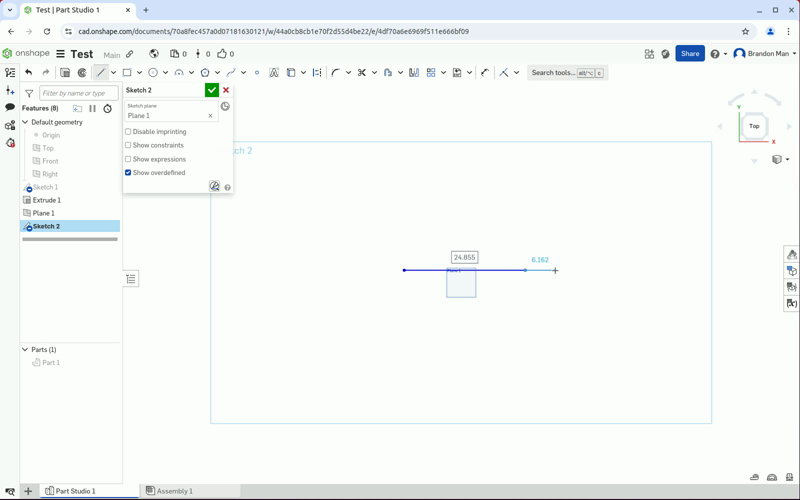
mouse_move(525, 216)
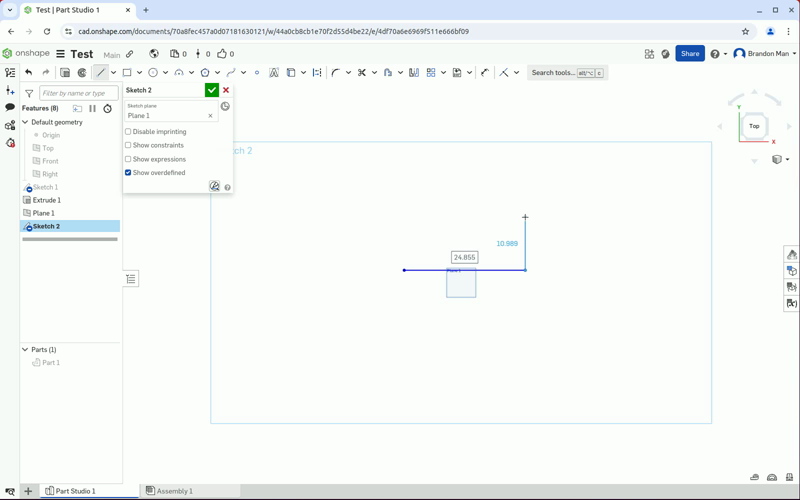
click(525, 216)
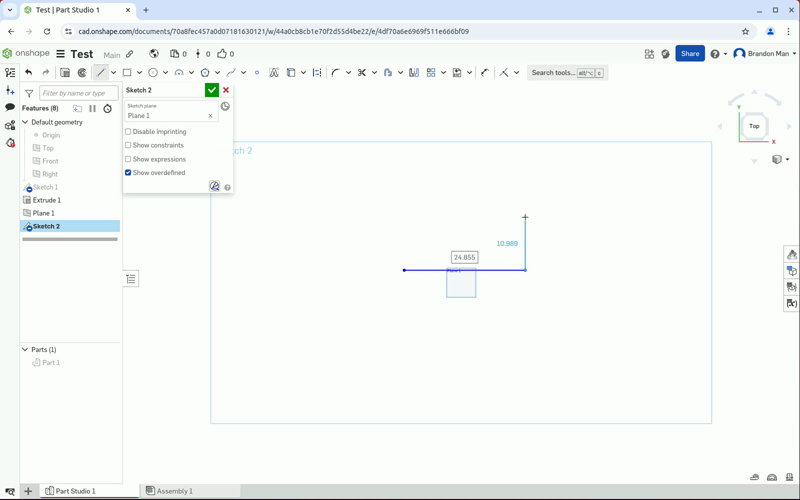
key_up(shift)
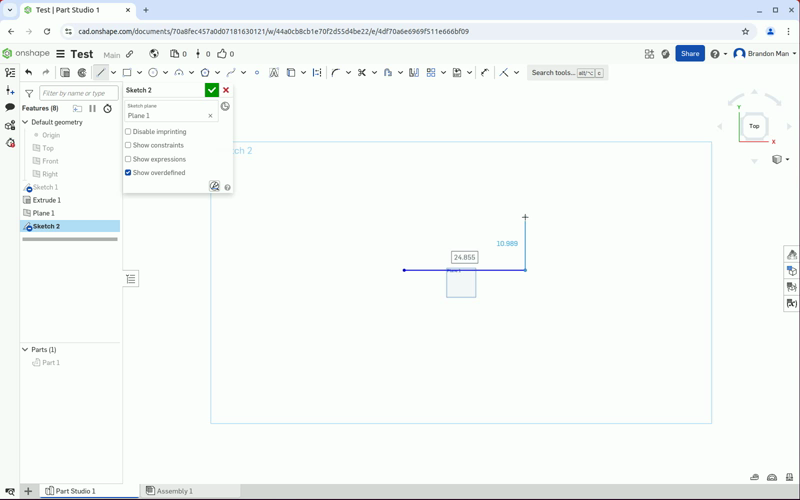
key_down(shift)
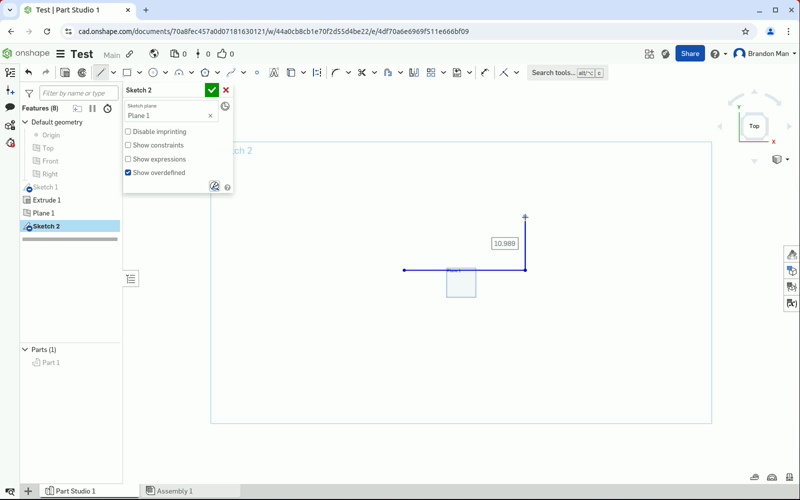
mouse_move(404, 216)
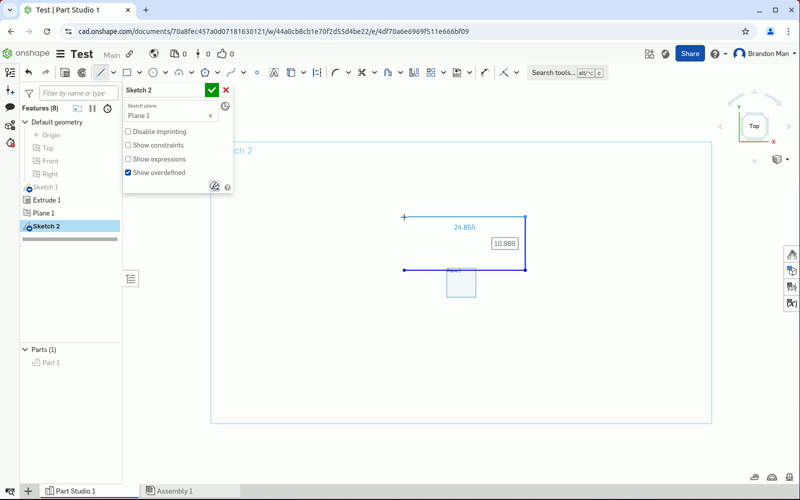
click(404, 216)
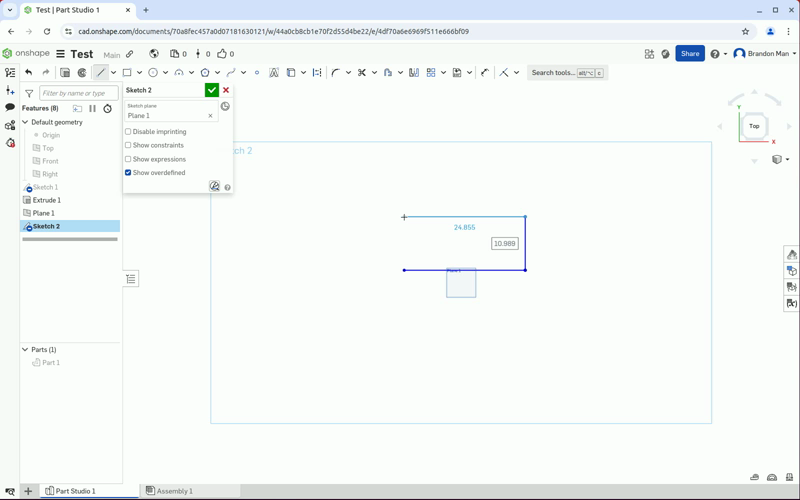
key_up(shift)
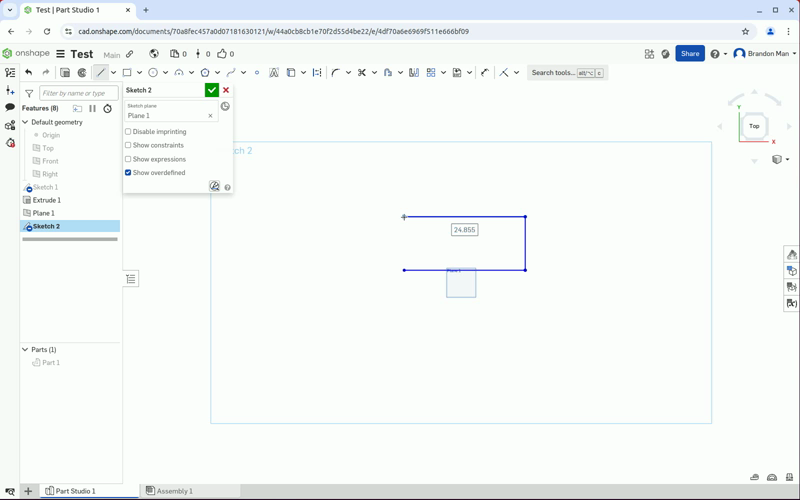
mouse_move(434, 216)
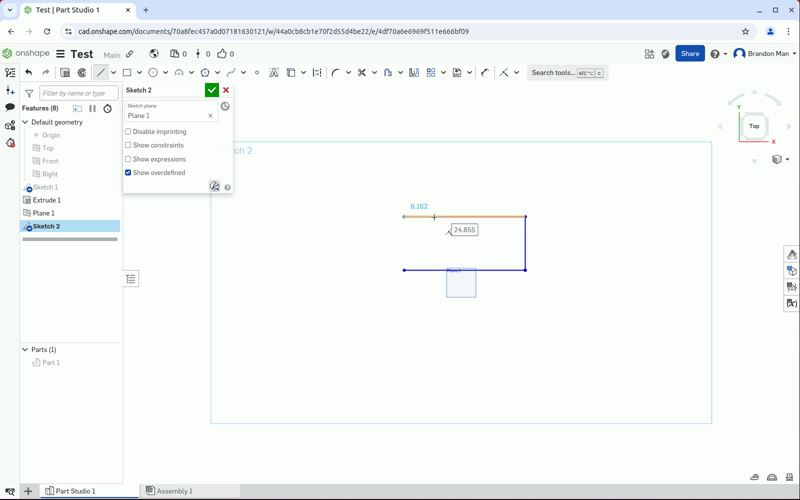
key_down(shift)
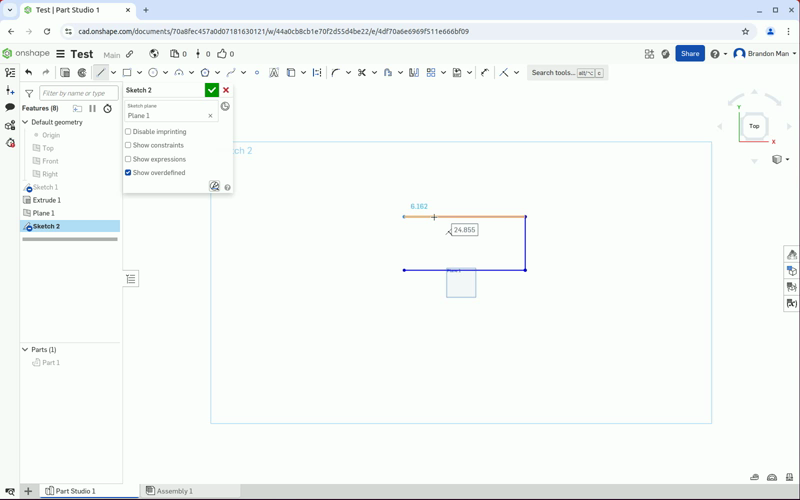
mouse_move(404, 270)
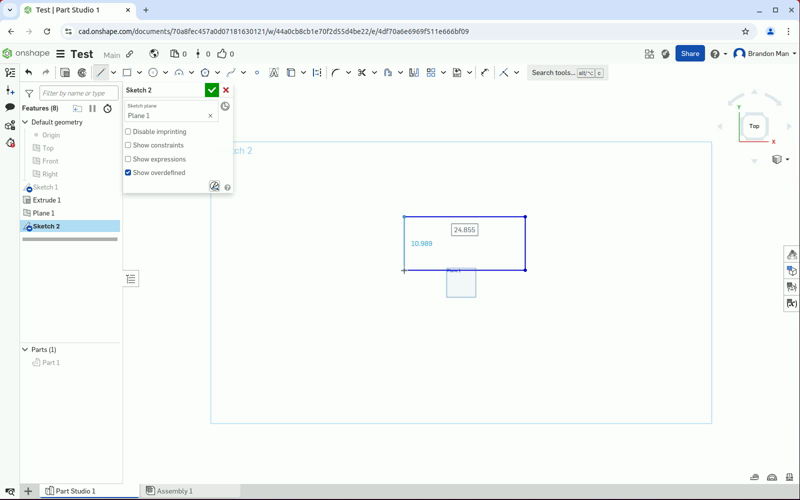
key_up(shift)
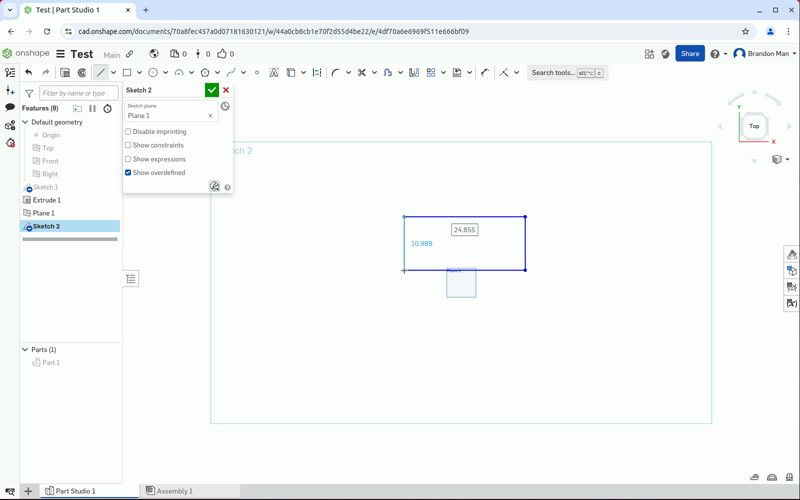
click(404, 270)
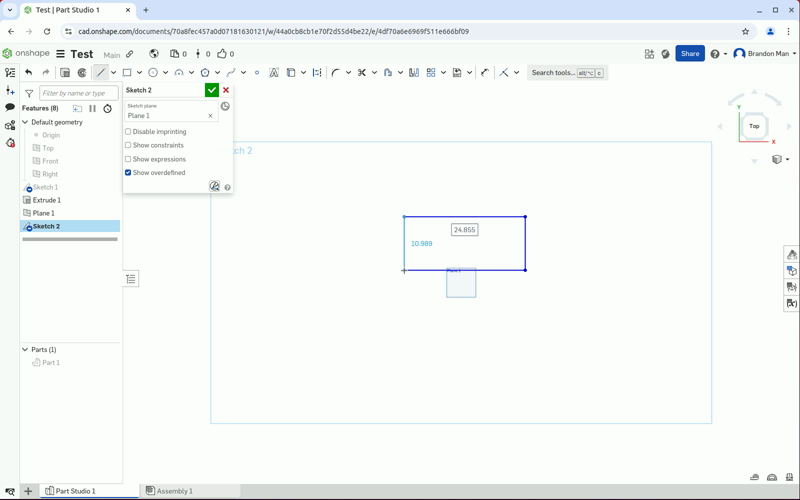
key(esc)
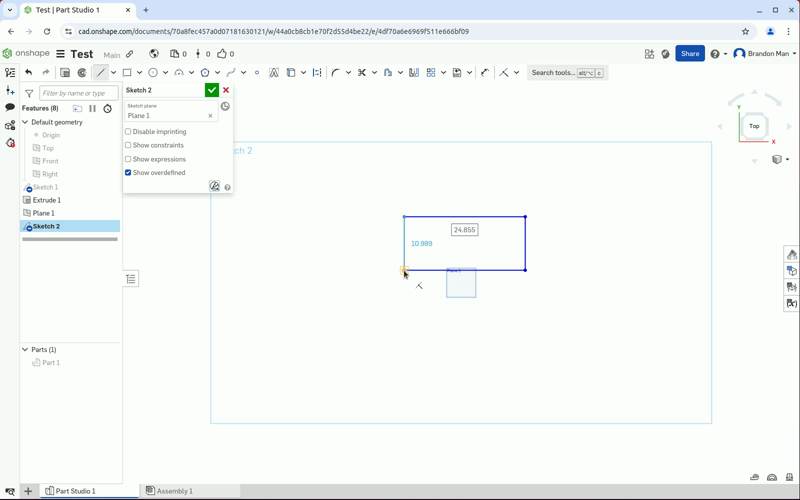
mouse_move(438, 256)
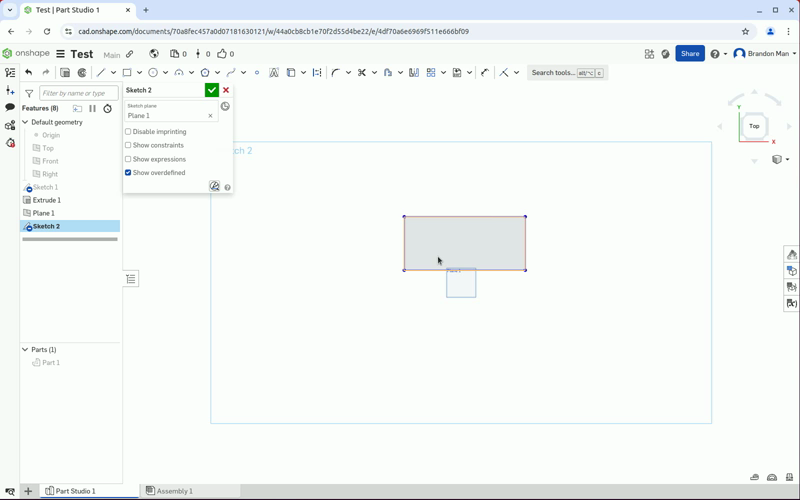
click(438, 256)
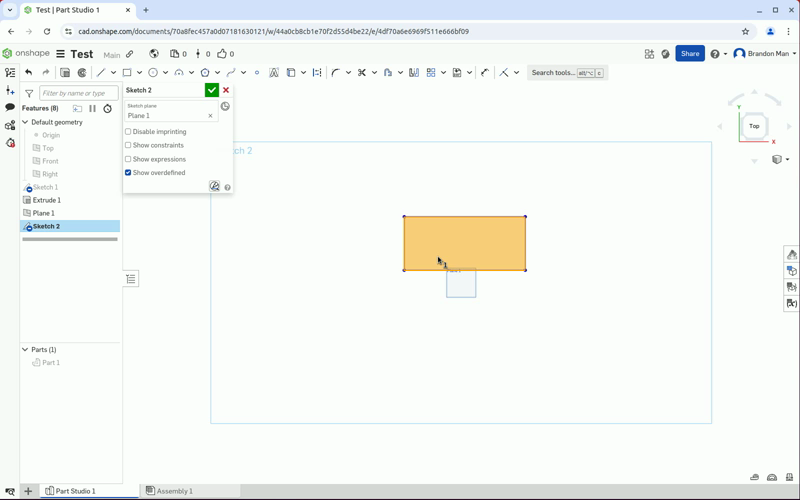
mouse_move(73, 352)
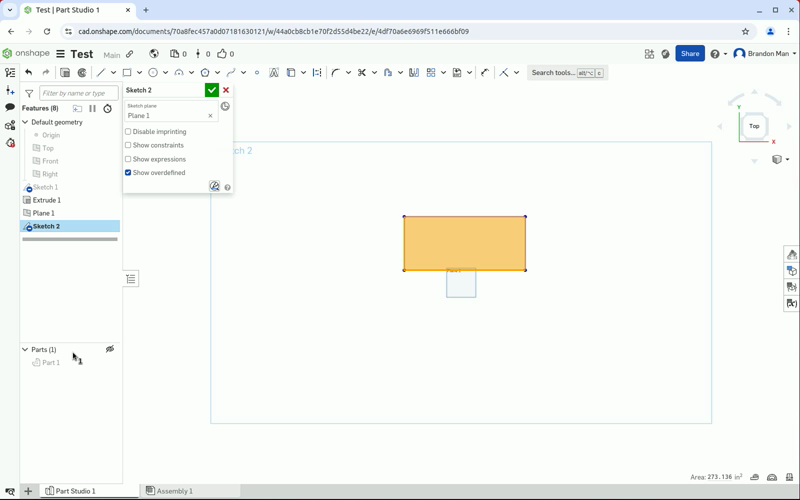
key(shift+y)
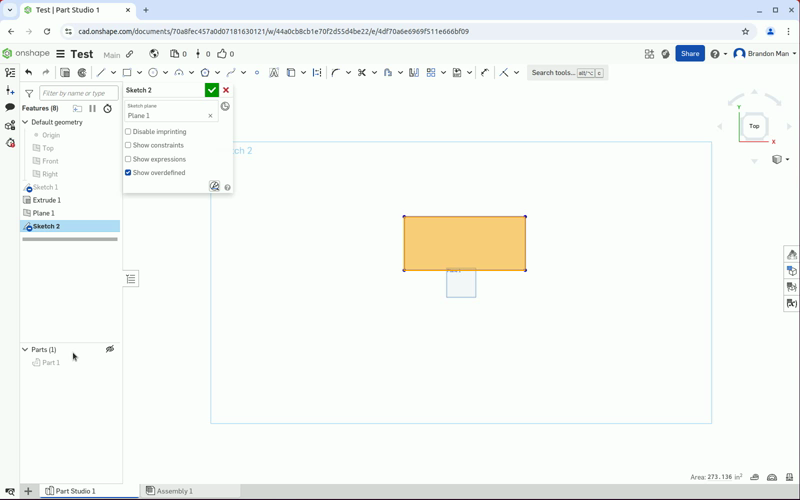
key(shift+e)
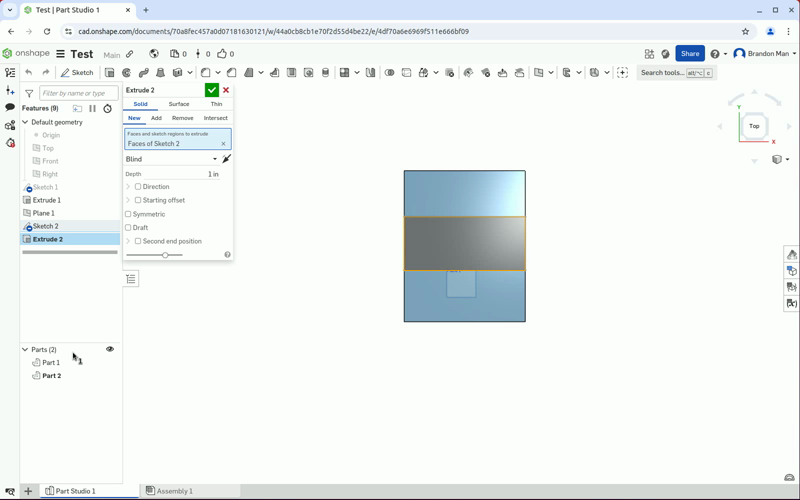
mouse_move(143, 106)
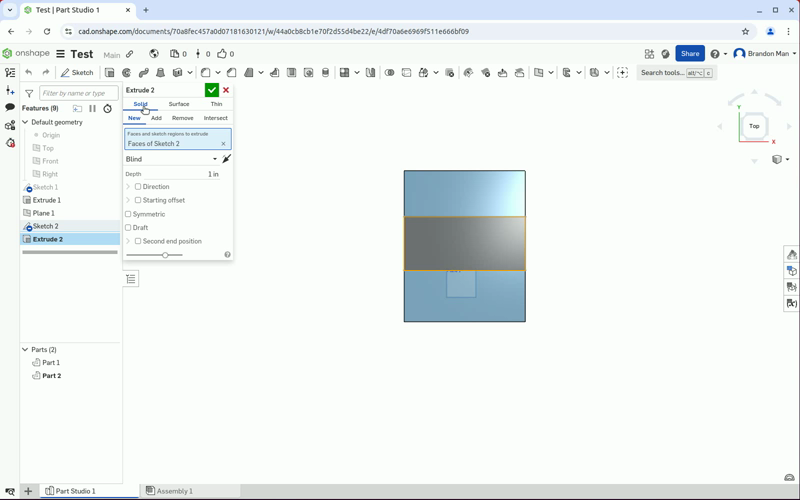
click(143, 106)
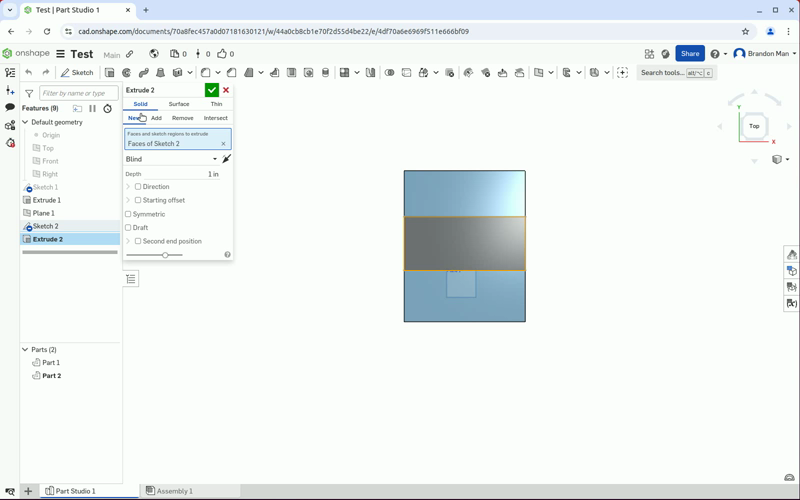
mouse_move(137, 120)
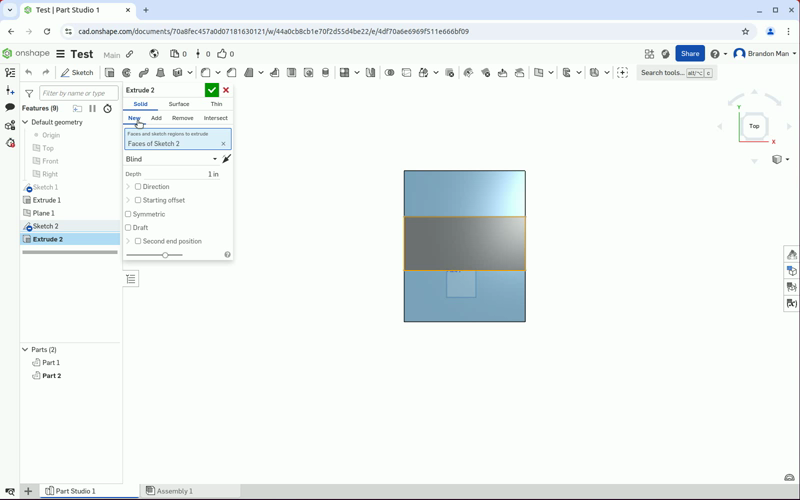
click(137, 120)
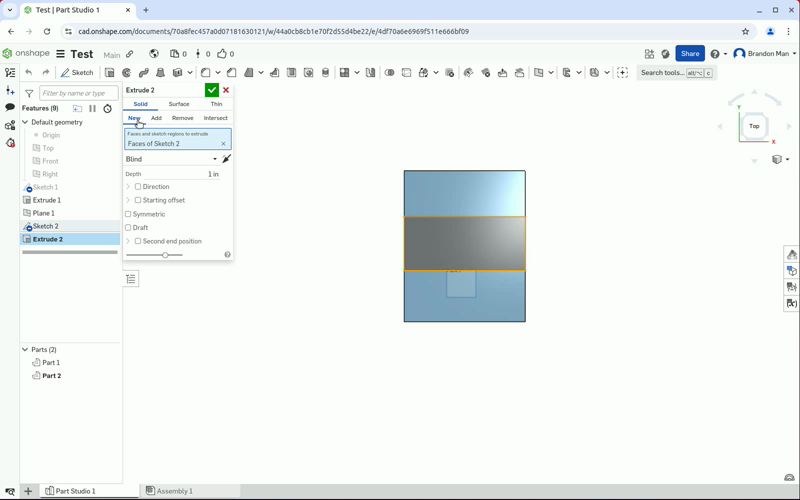
key(tab, 4)
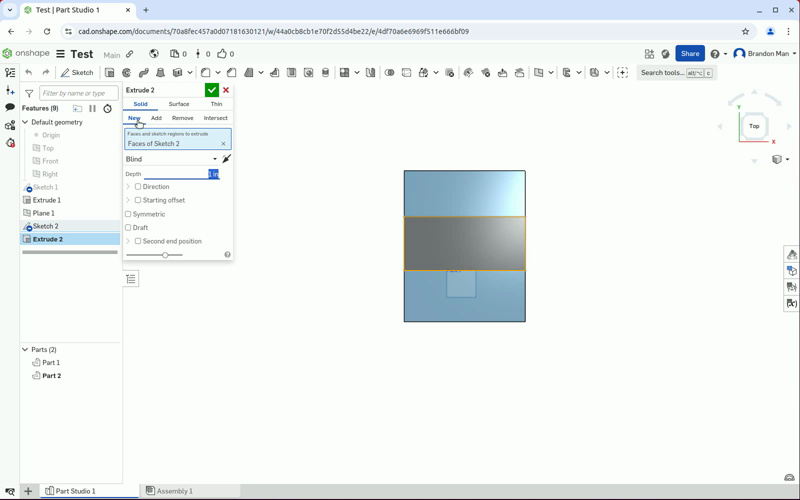
text(-0.241)
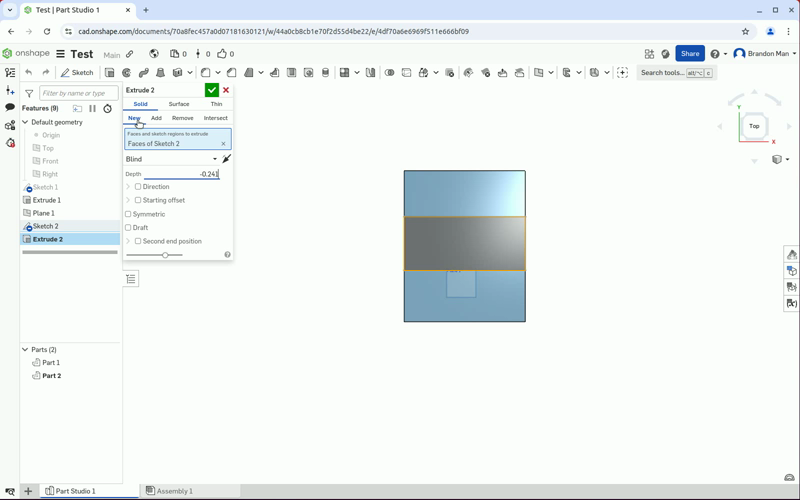
key(enter)
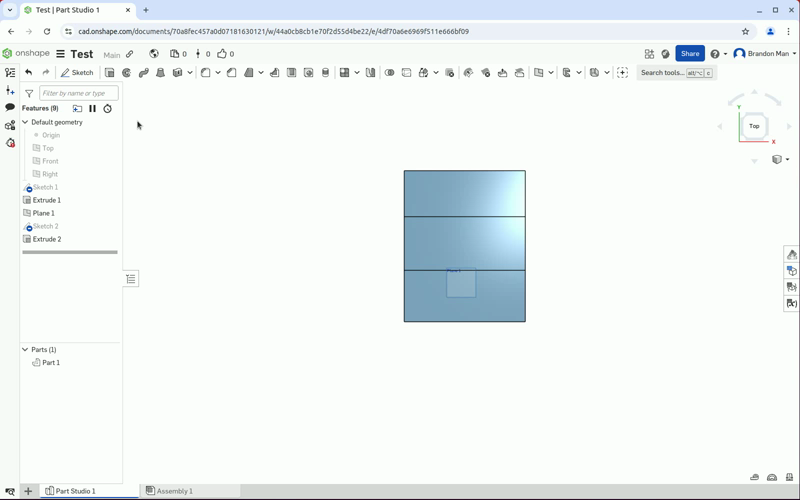
key(shift+h)
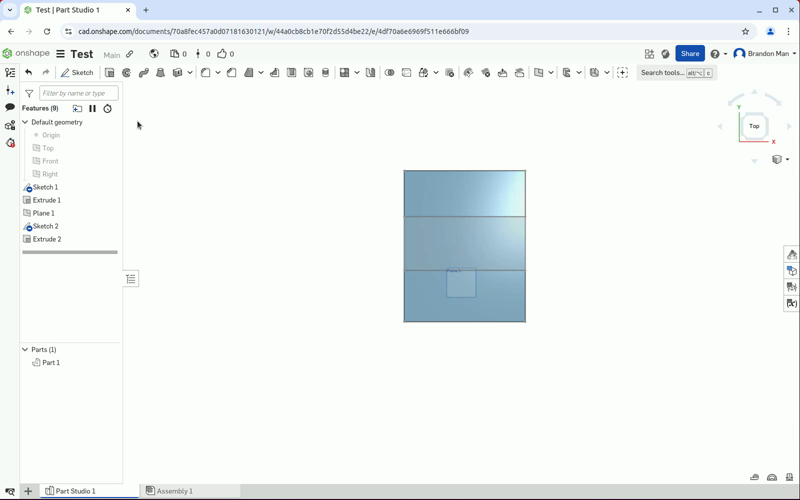
key(shift+h)
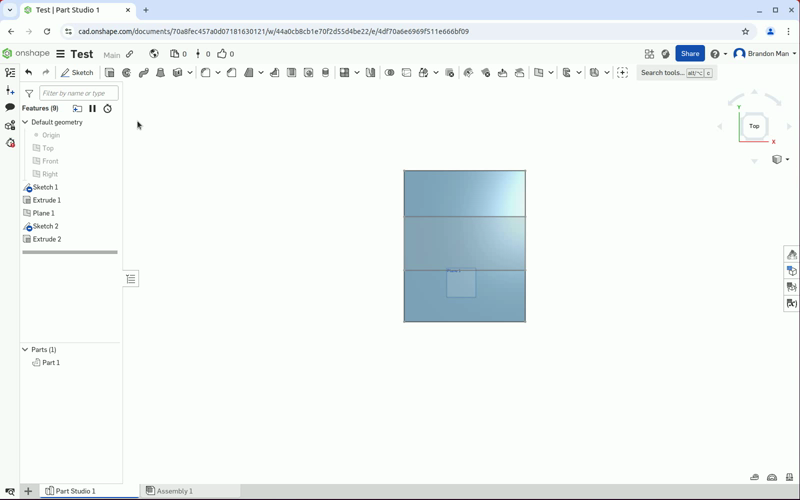
key(shift+7)
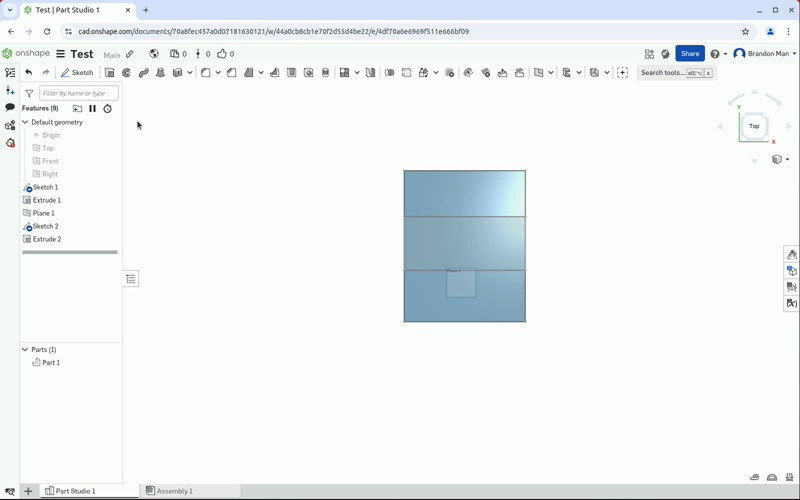
key(up, 3)
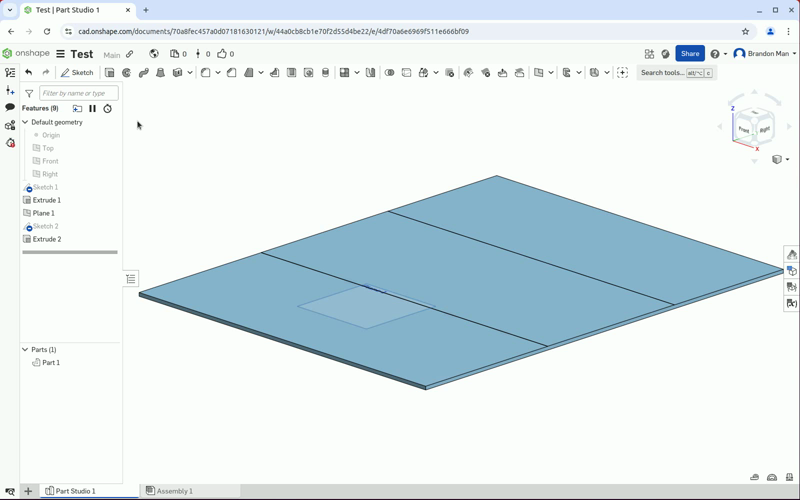
key(left, 3)
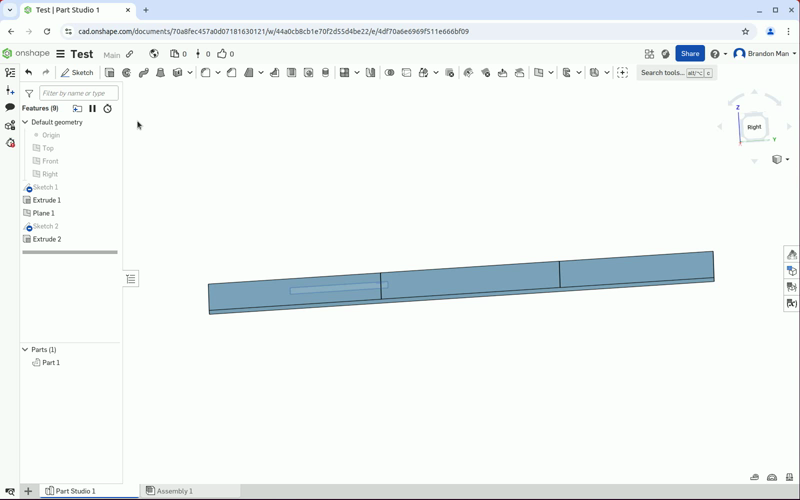
key(right, 3)
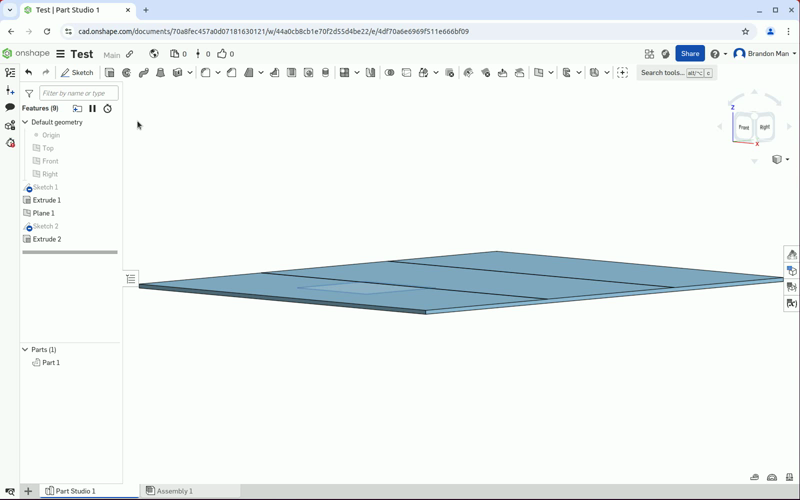
key(down, 3)
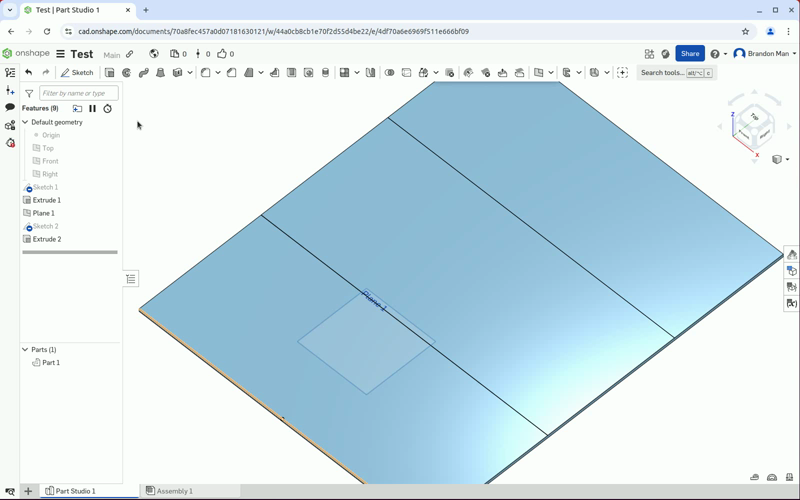
mouse_move(73, 189)
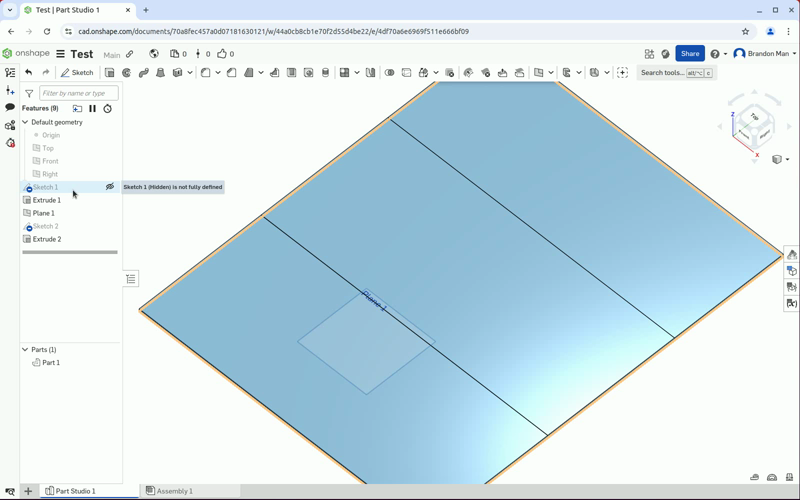
click(73, 189)